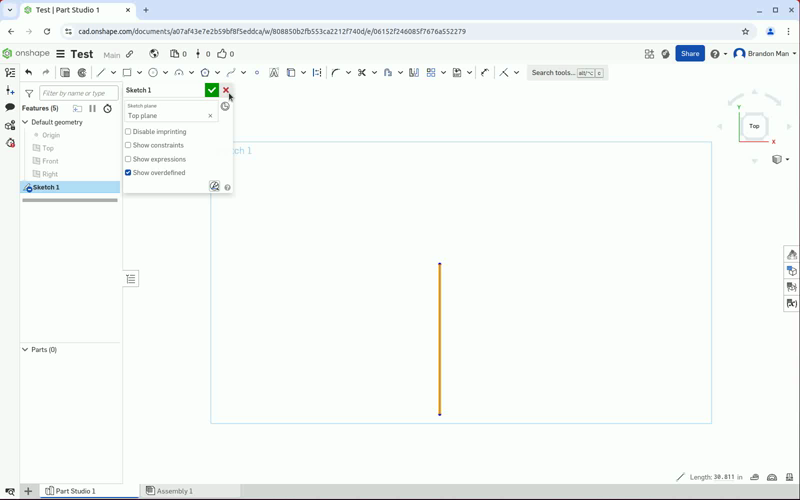
key(shift+h)
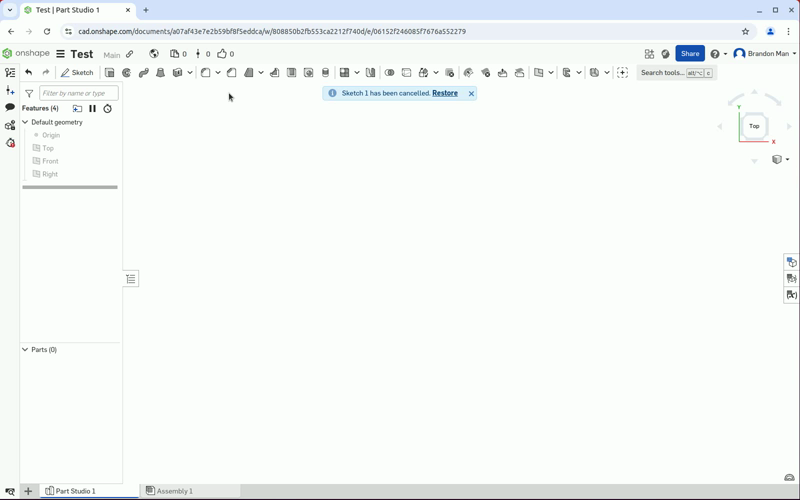
mouse_move(73, 352)
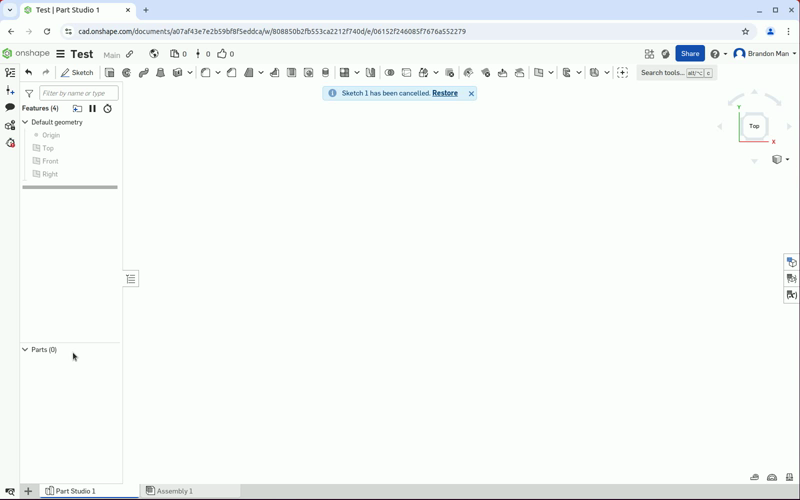
key(y)
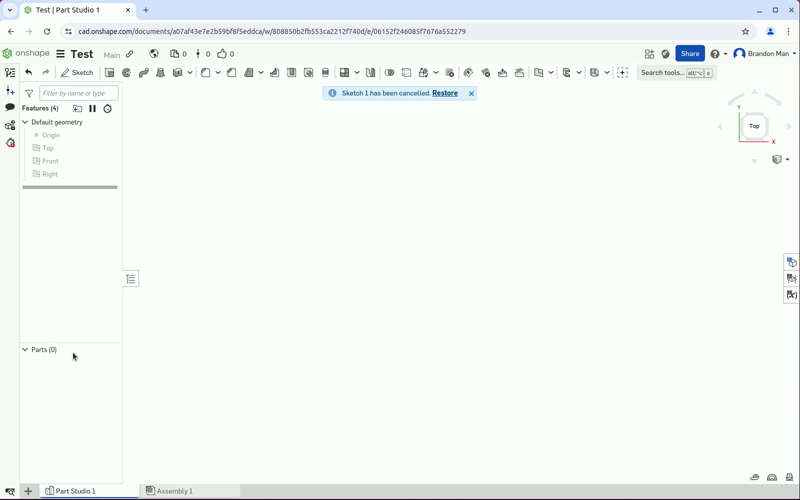
key(shift+p)
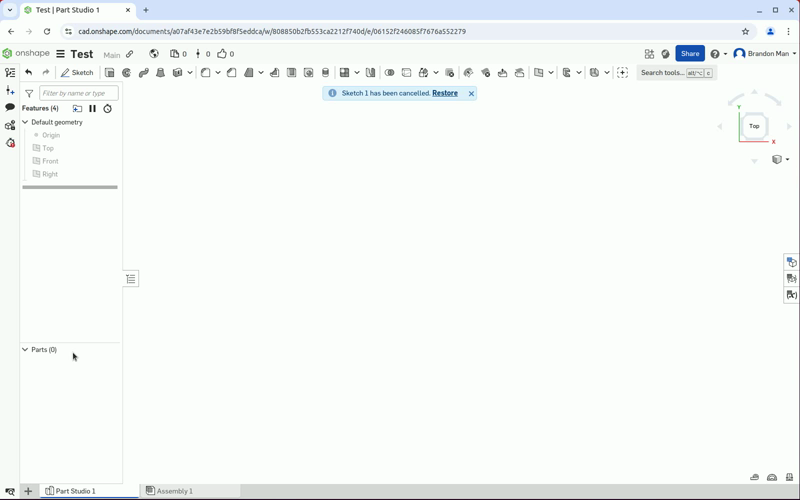
key(space)
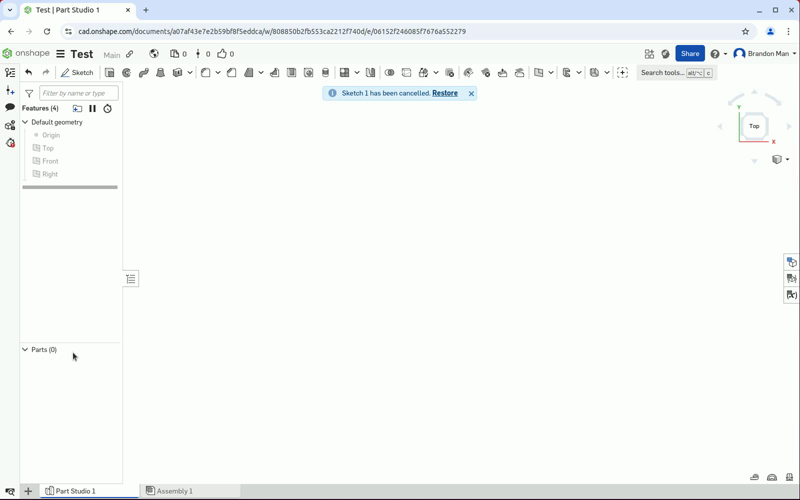
key_down(shift)
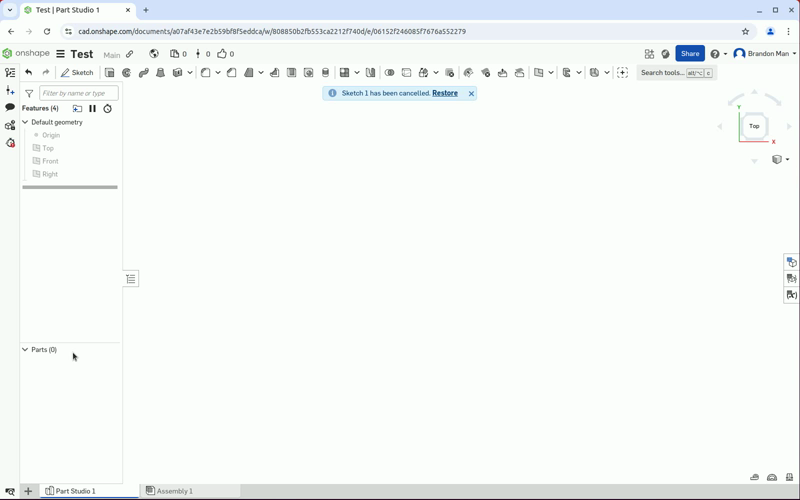
key(up)
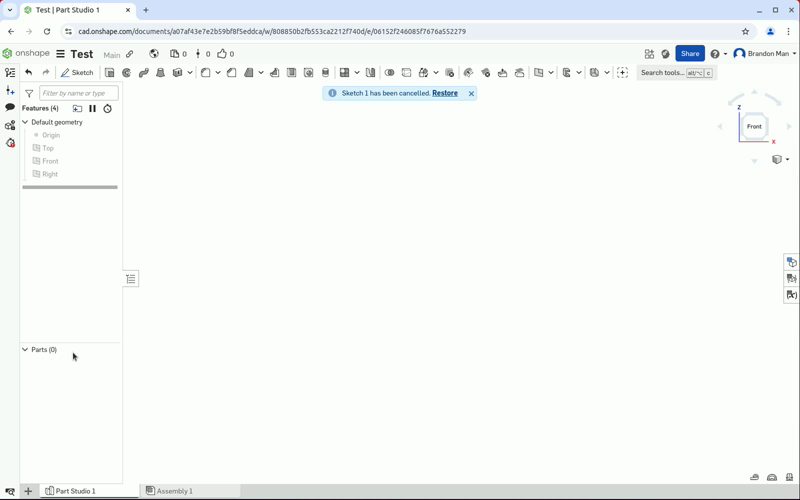
key_up(shift)
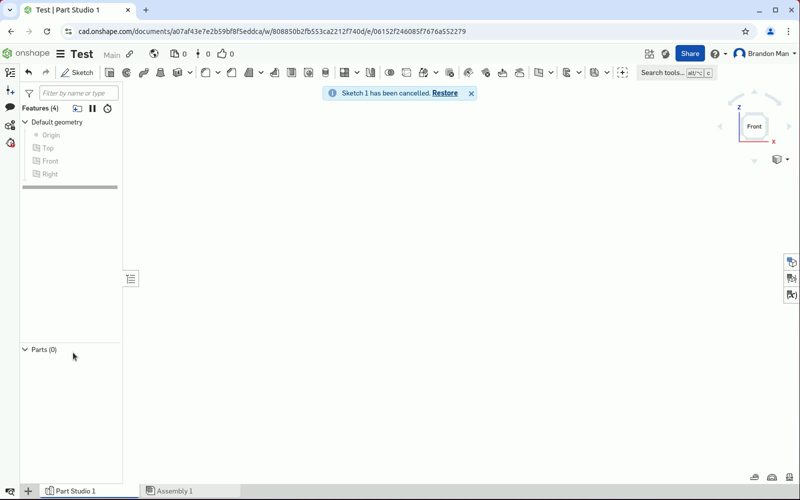
mouse_move(73, 352)
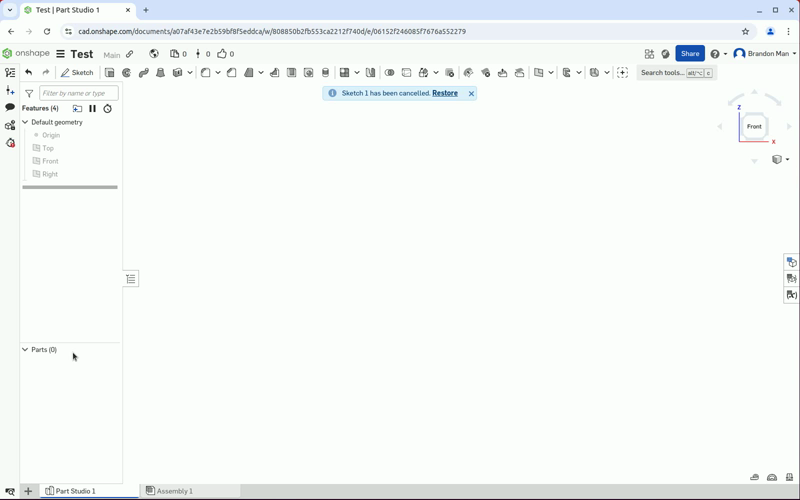
key(shift+y)
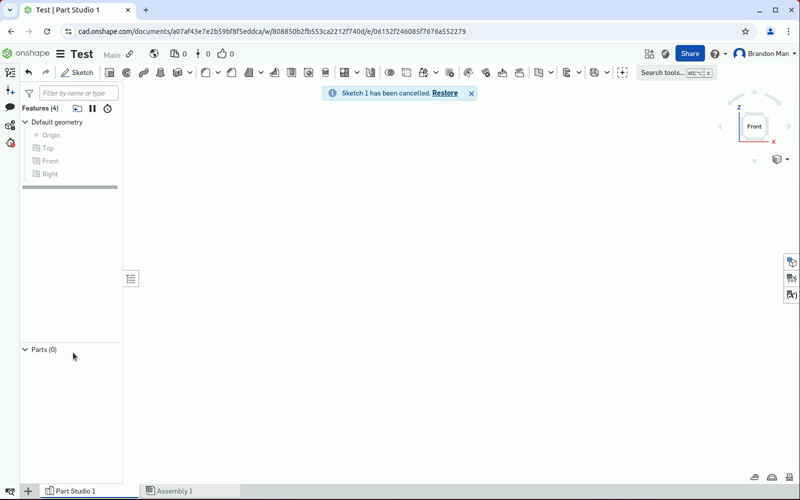
key(shift+s)
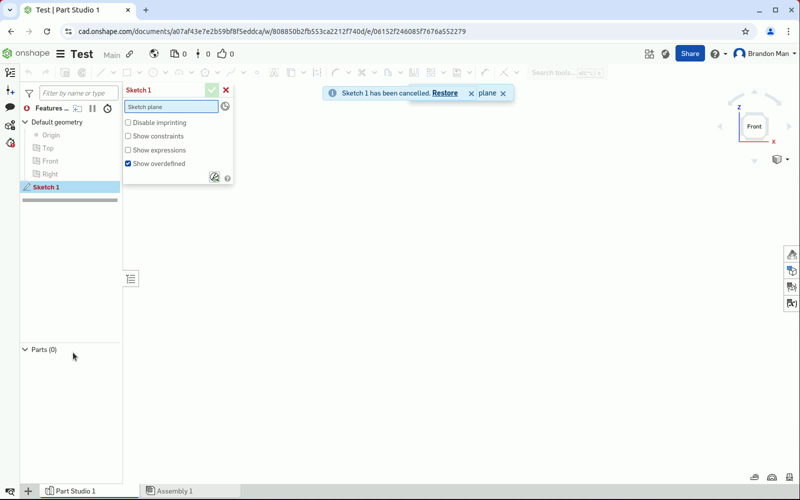
mouse_move(73, 163)
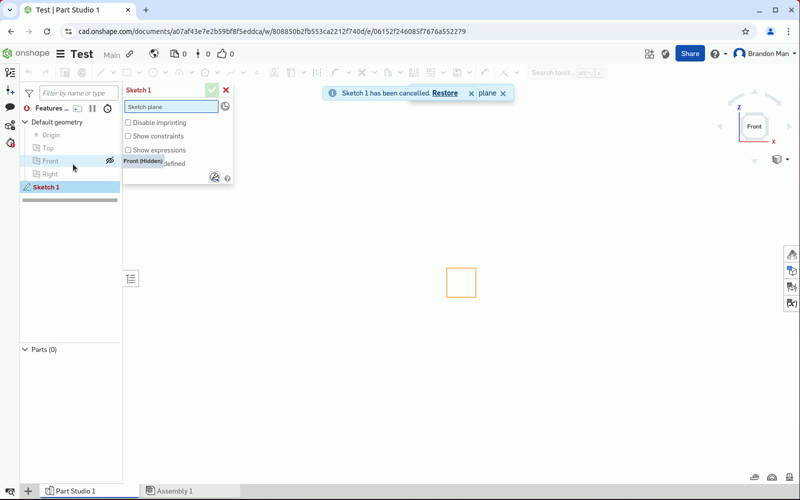
click(73, 163)
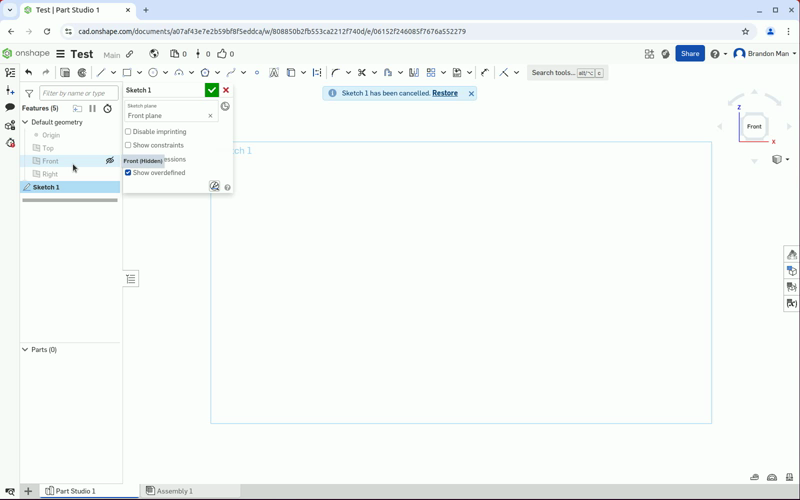
mouse_move(73, 352)
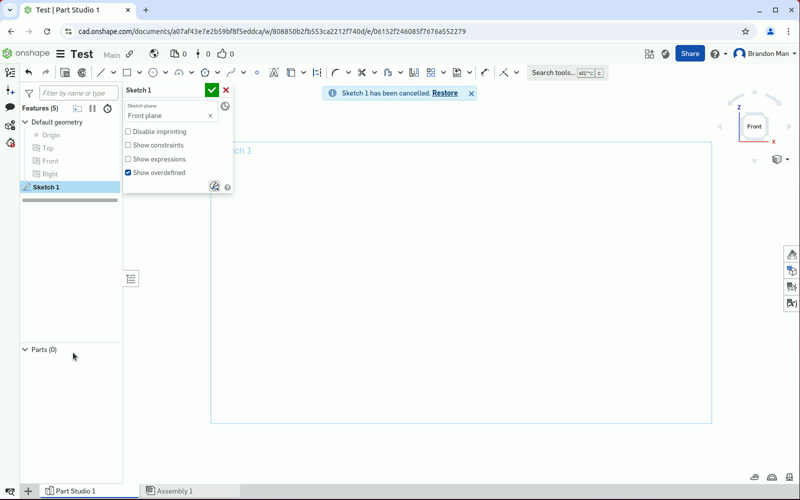
key(y)
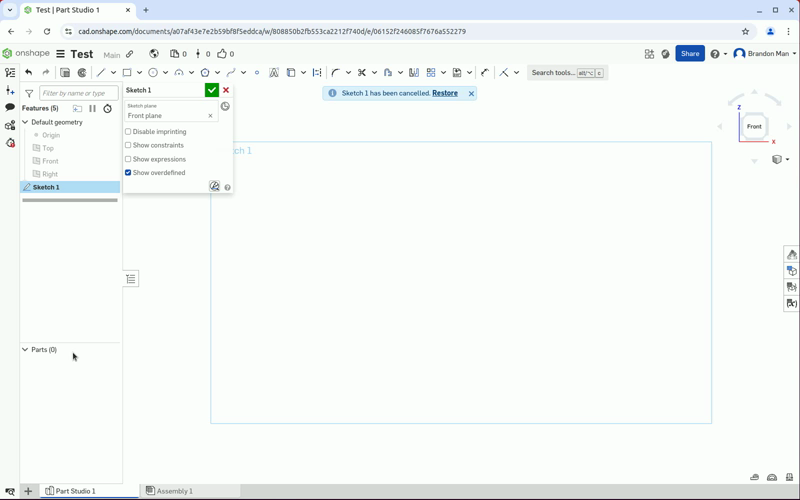
key(l)
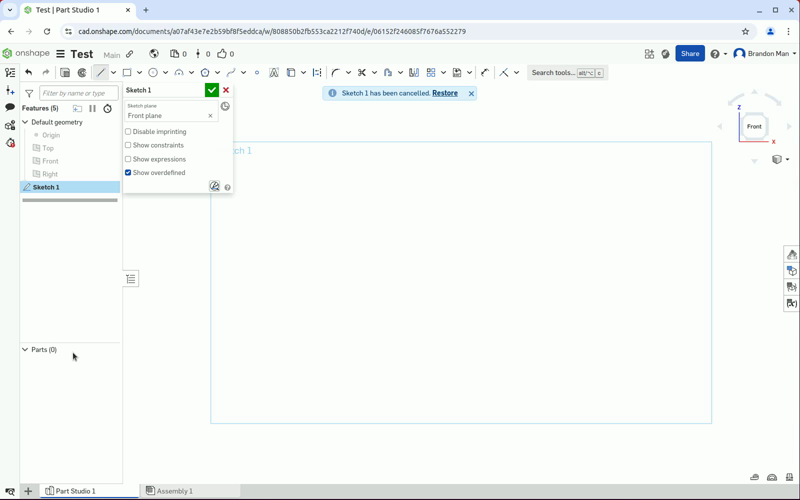
key_down(shift)
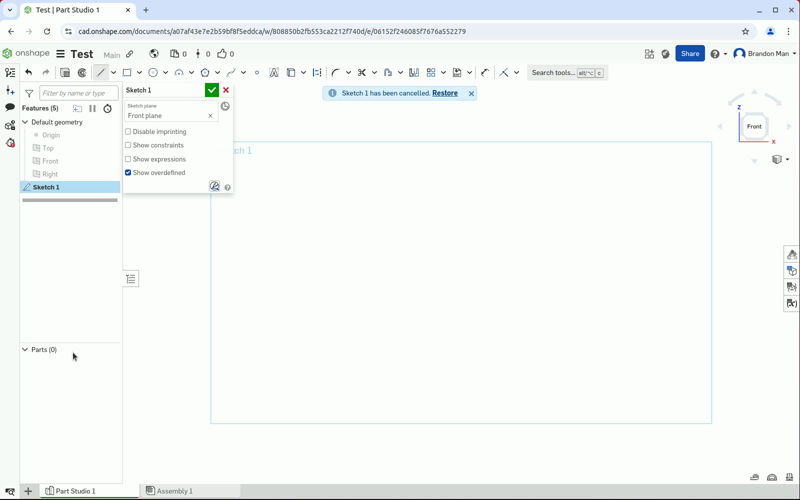
mouse_move(377, 282)
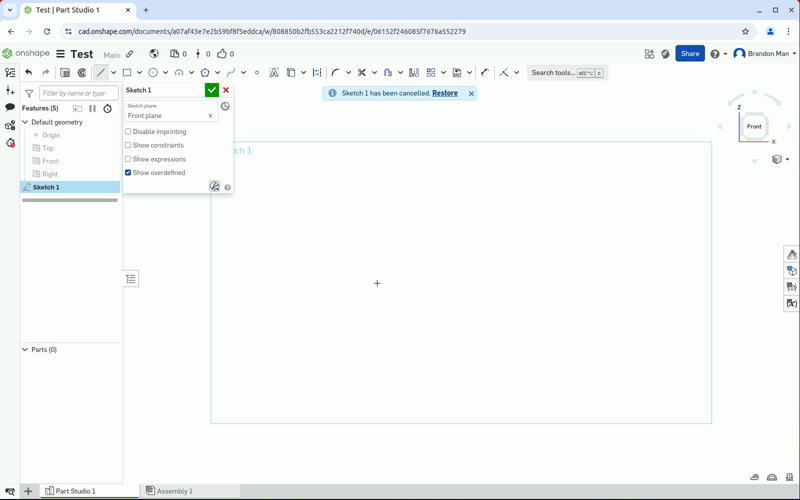
click(377, 282)
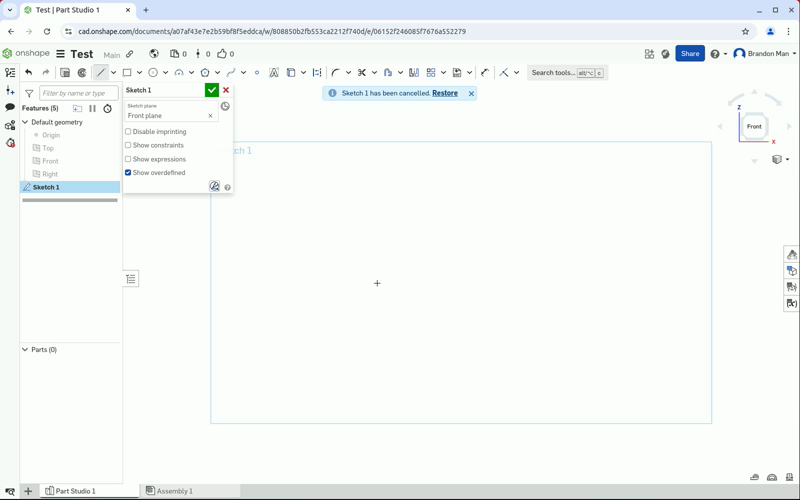
key_up(shift)
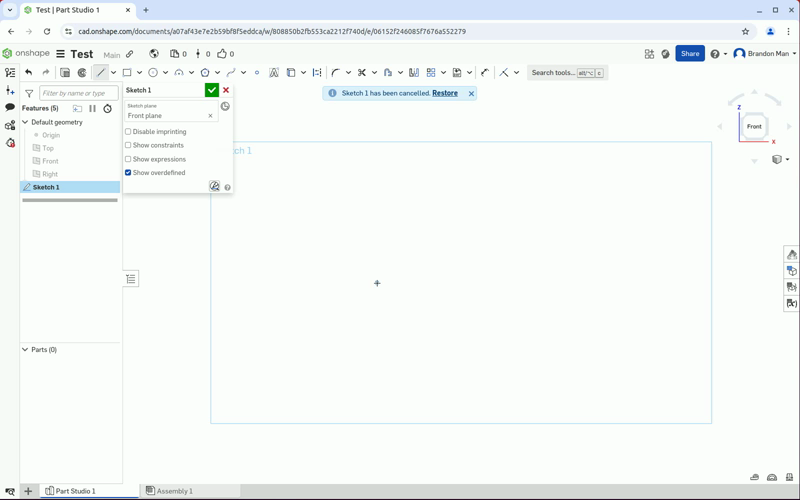
key_down(shift)
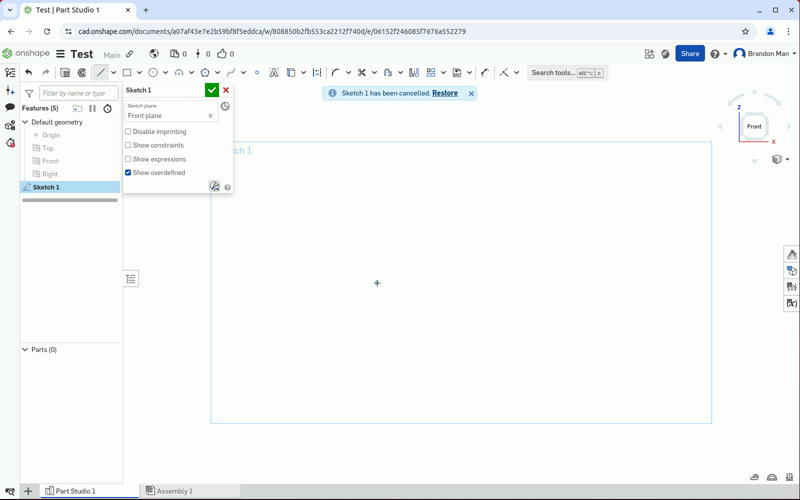
mouse_move(461, 282)
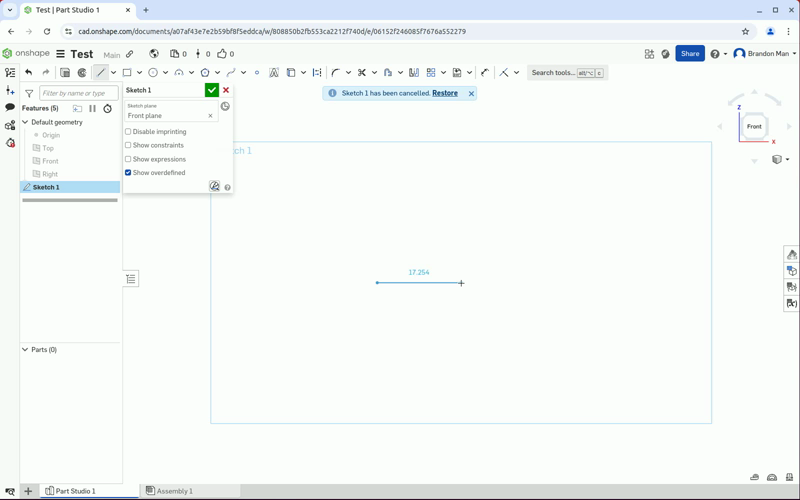
click(461, 282)
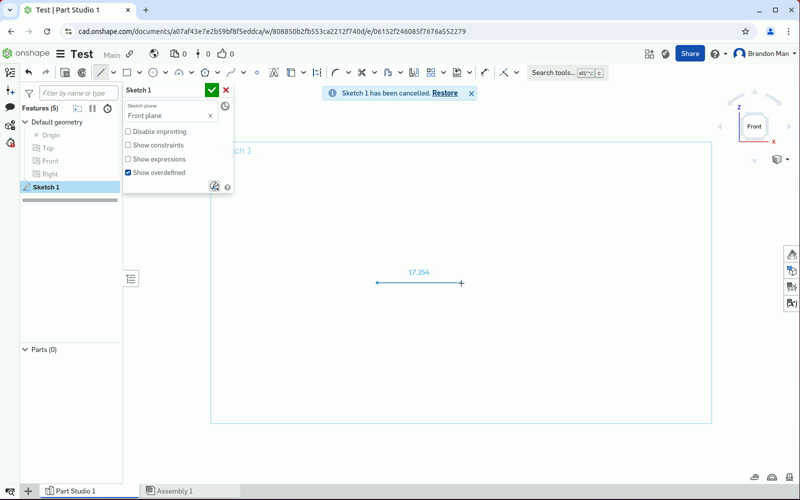
key_up(shift)
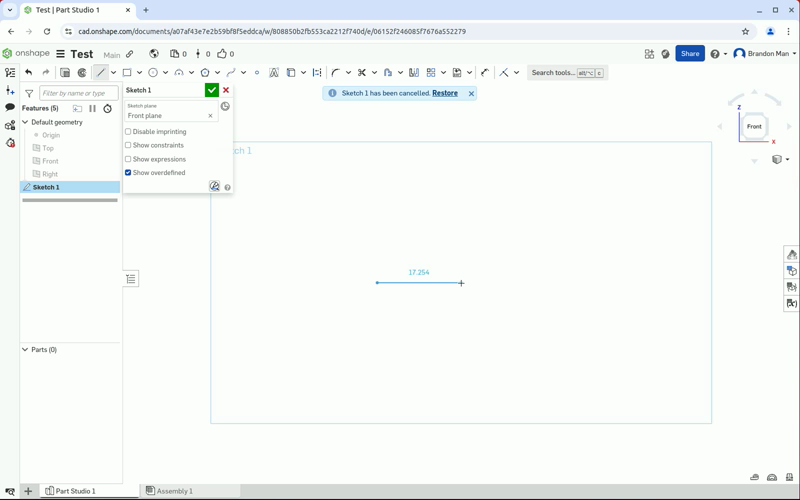
key_down(shift)
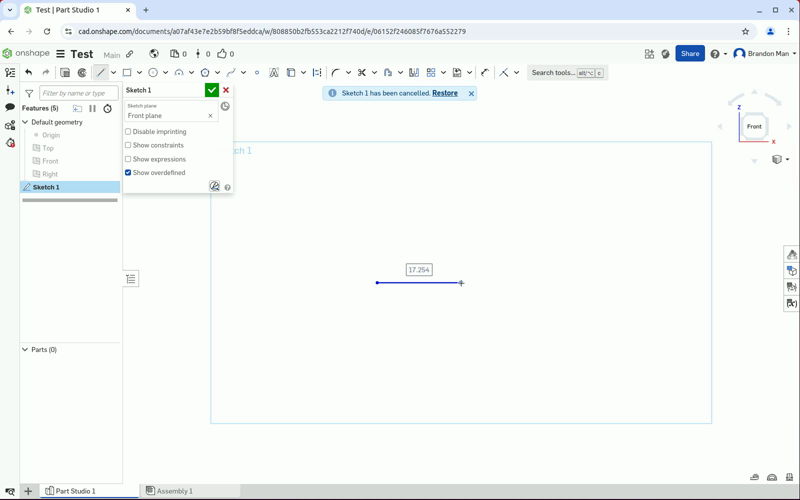
mouse_move(461, 221)
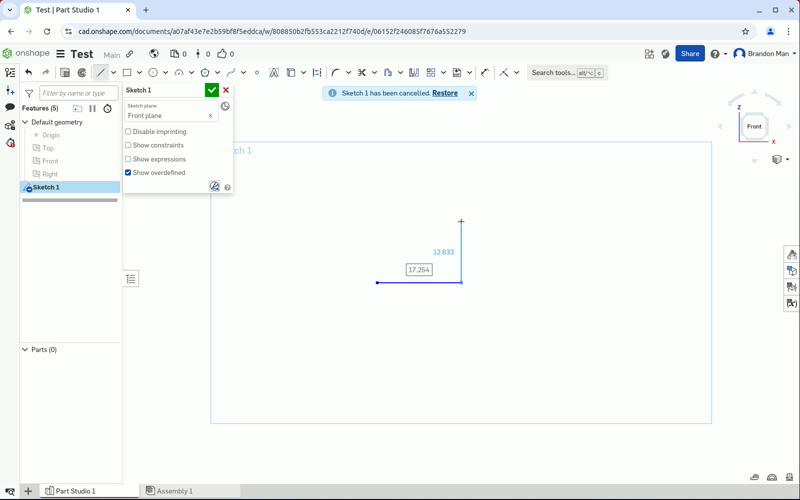
click(461, 221)
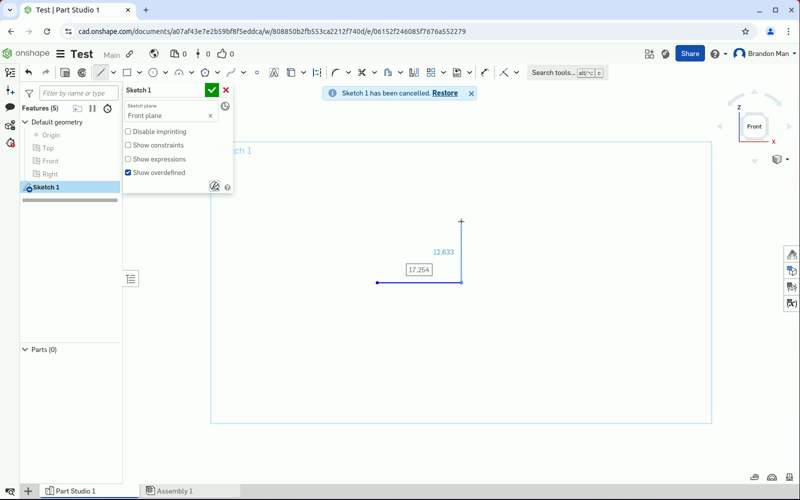
key_up(shift)
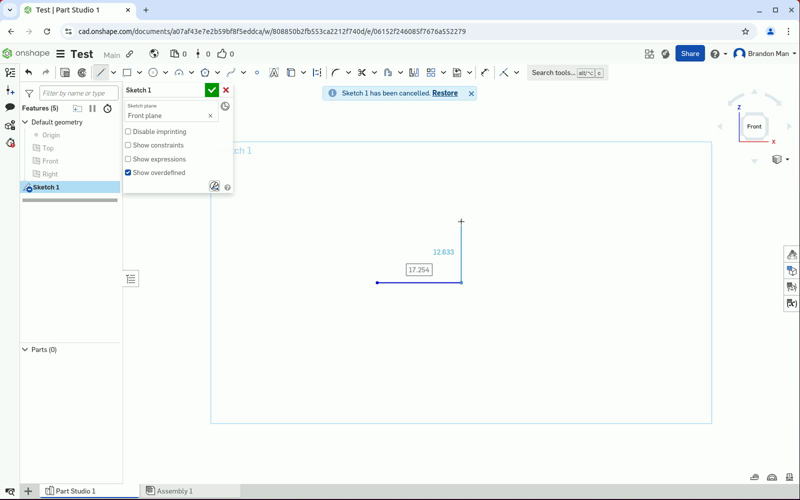
key_down(shift)
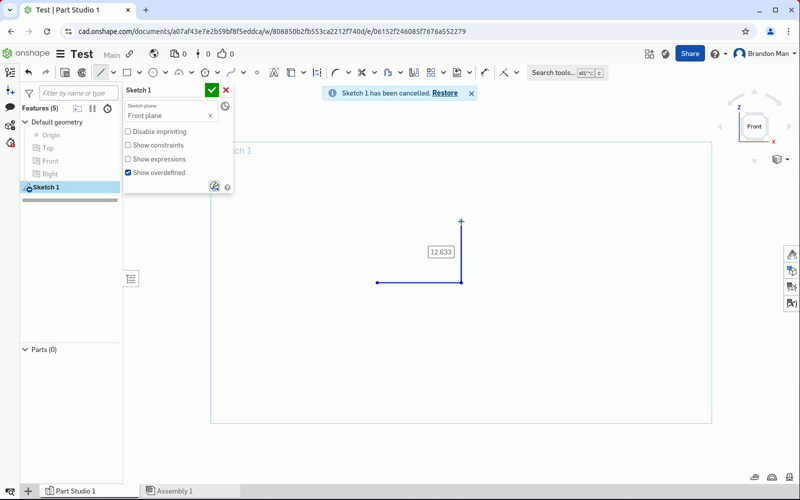
mouse_move(377, 221)
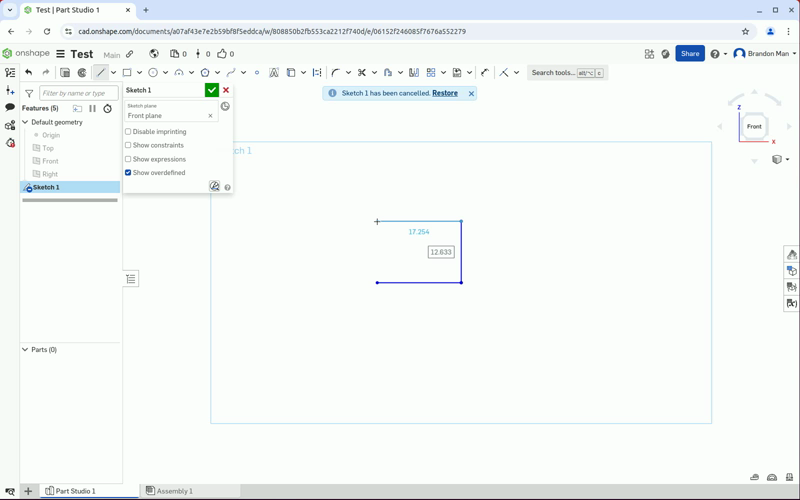
click(377, 221)
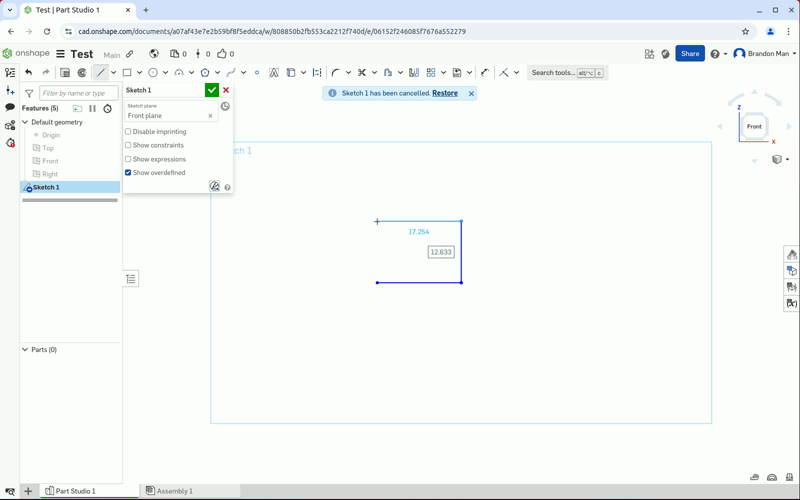
key_up(shift)
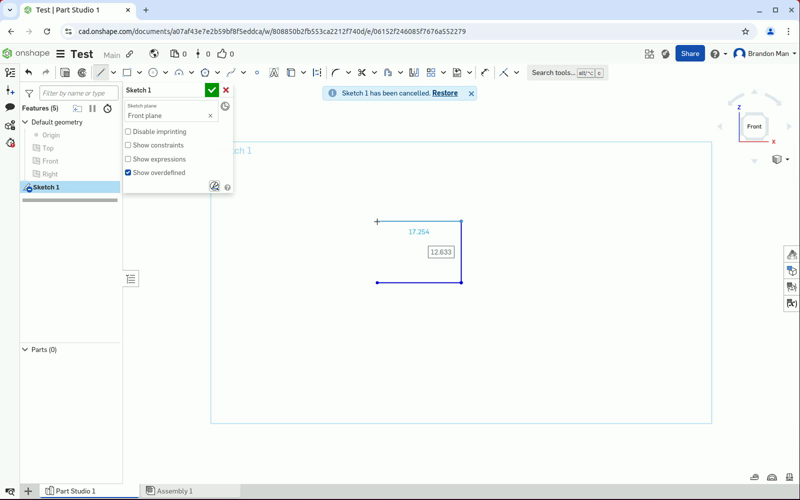
key_down(shift)
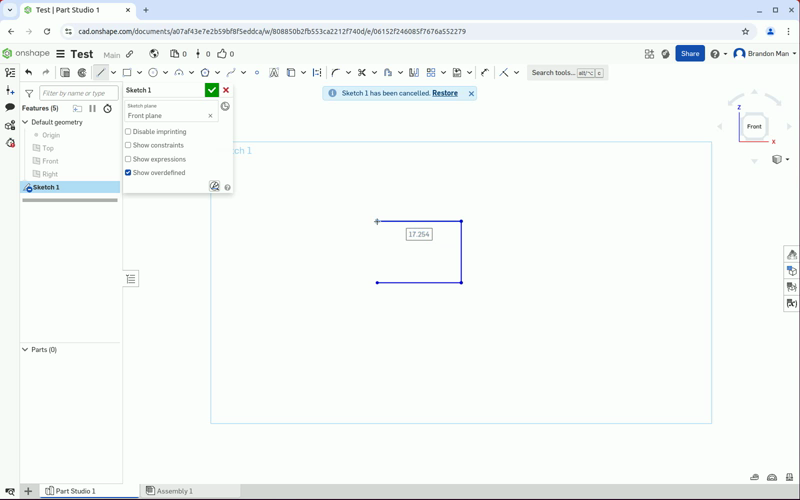
mouse_move(377, 282)
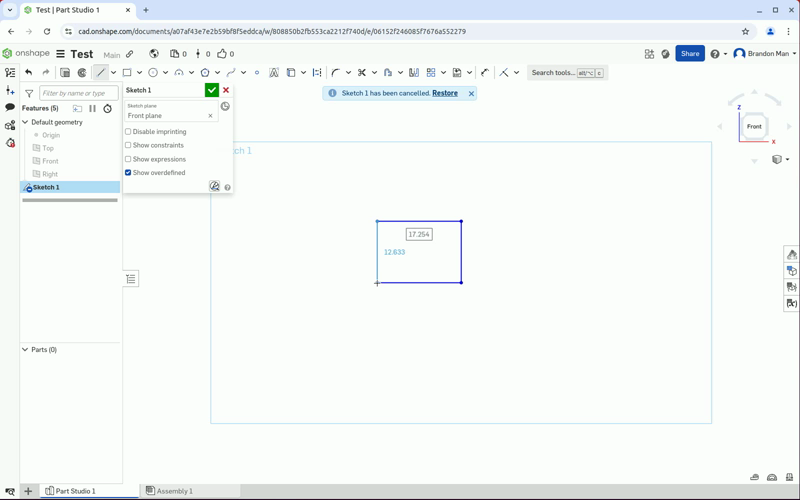
key_up(shift)
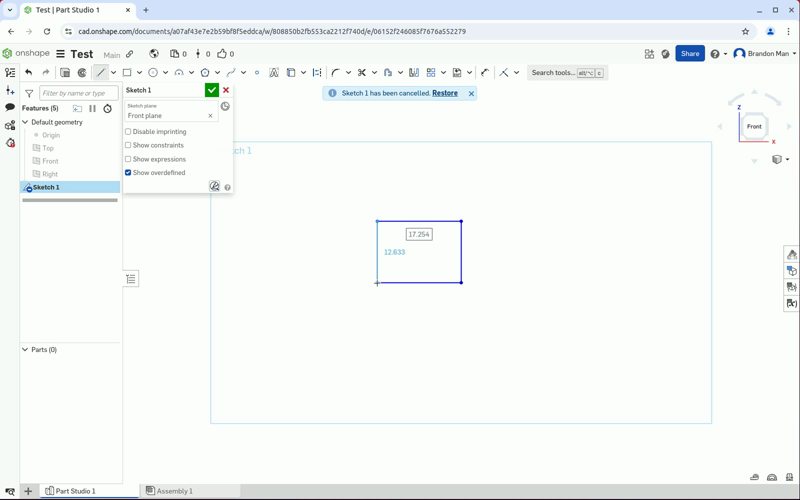
click(377, 282)
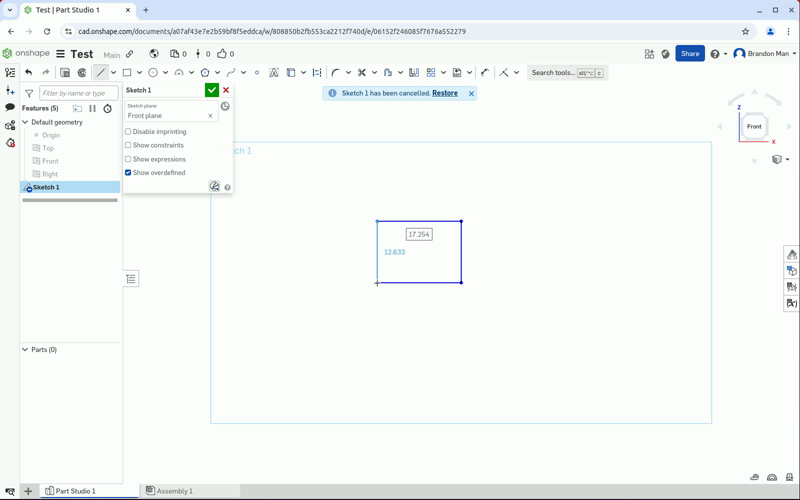
key(esc)
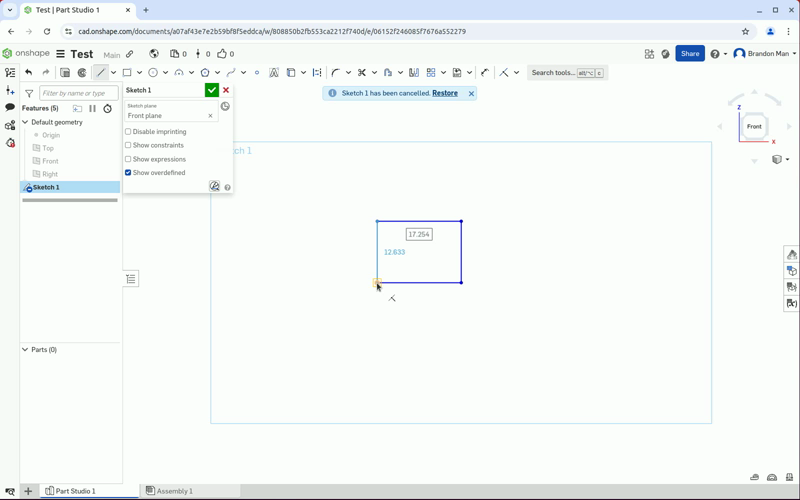
mouse_move(416, 264)
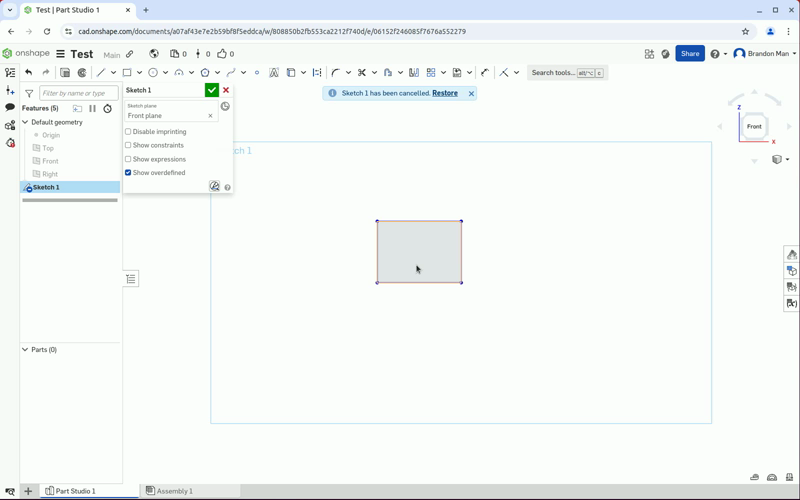
click(416, 264)
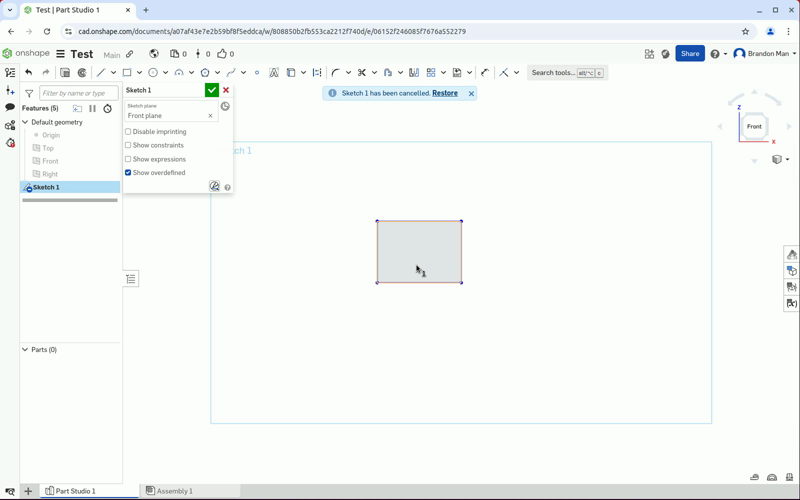
mouse_move(73, 352)
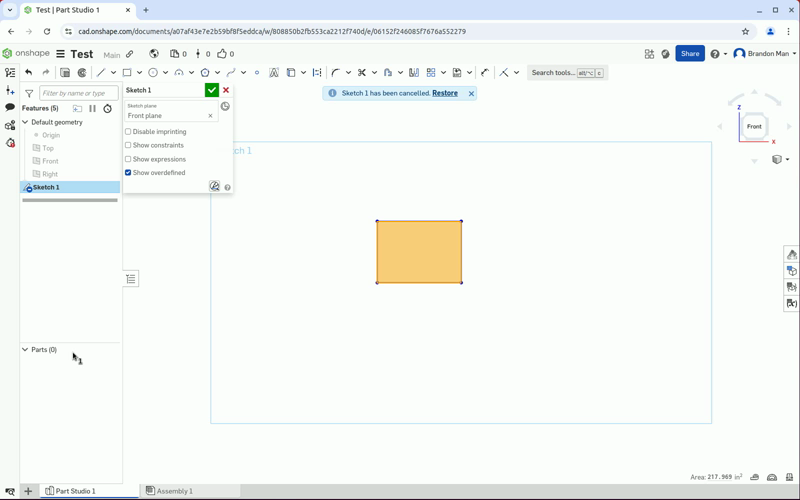
key(shift+y)
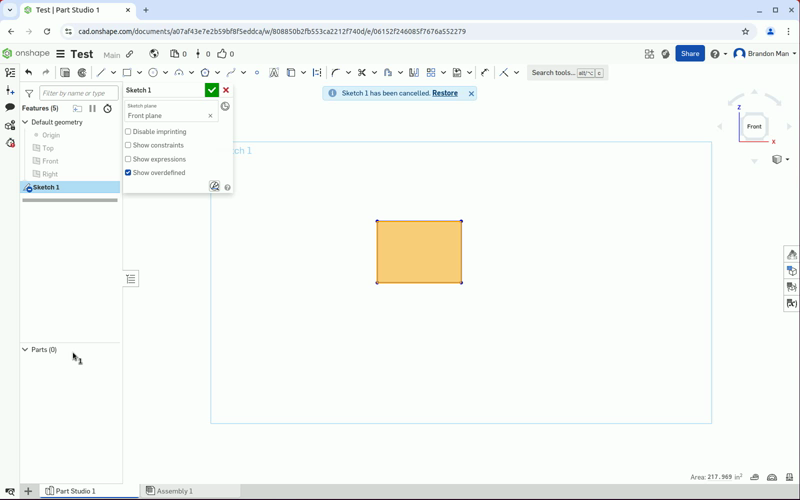
key(shift+e)
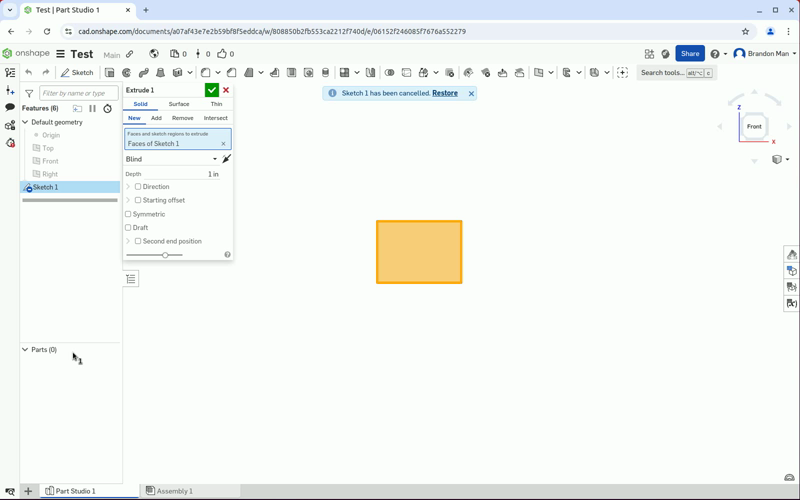
mouse_move(143, 106)
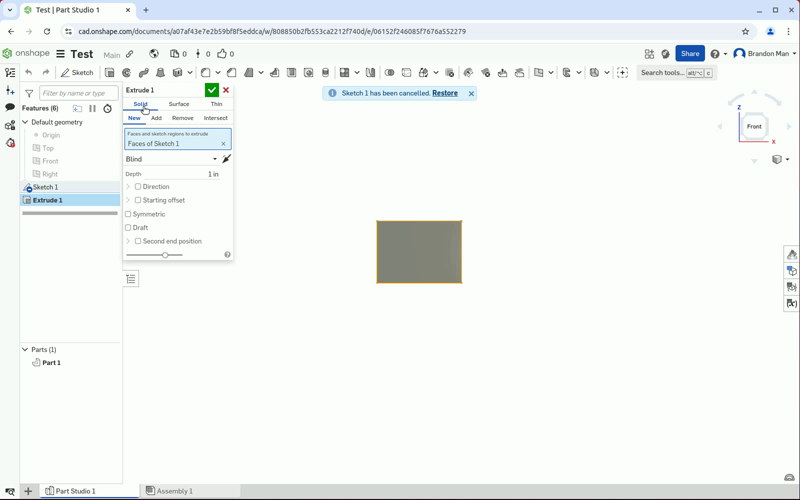
click(143, 106)
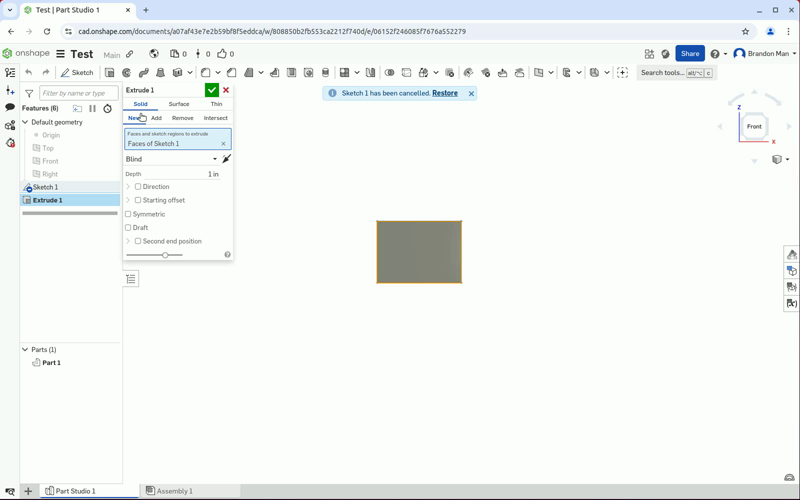
mouse_move(137, 120)
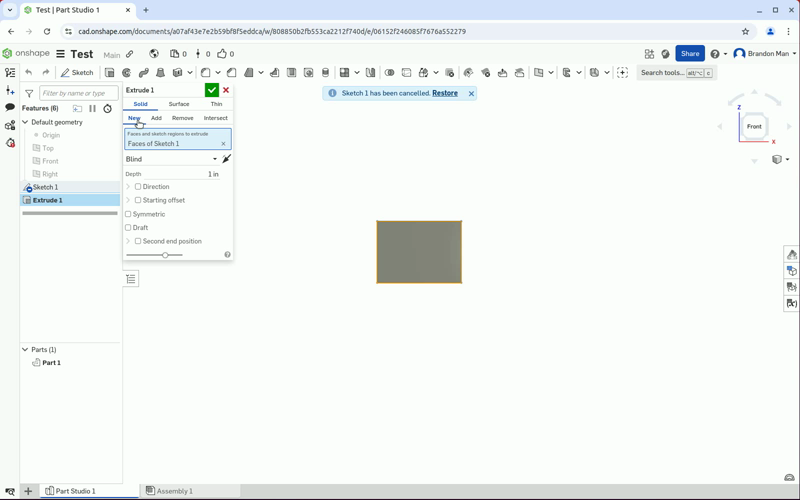
click(137, 120)
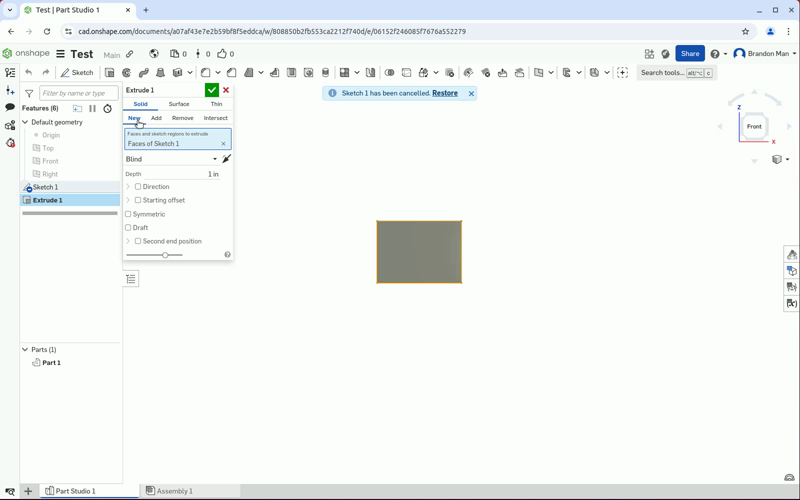
key(tab, 4)
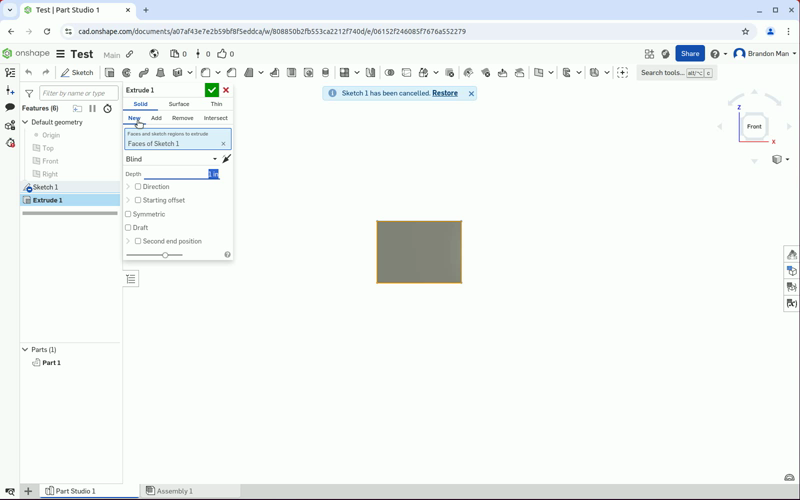
text(23.108)
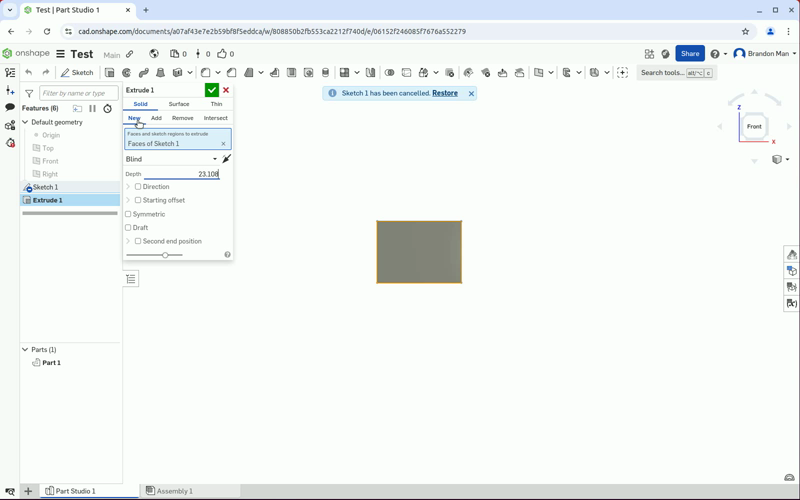
key(enter)
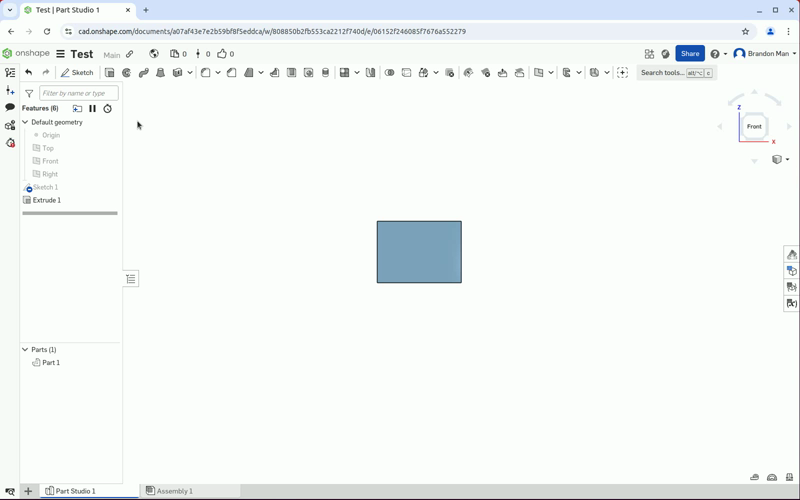
key(shift+h)
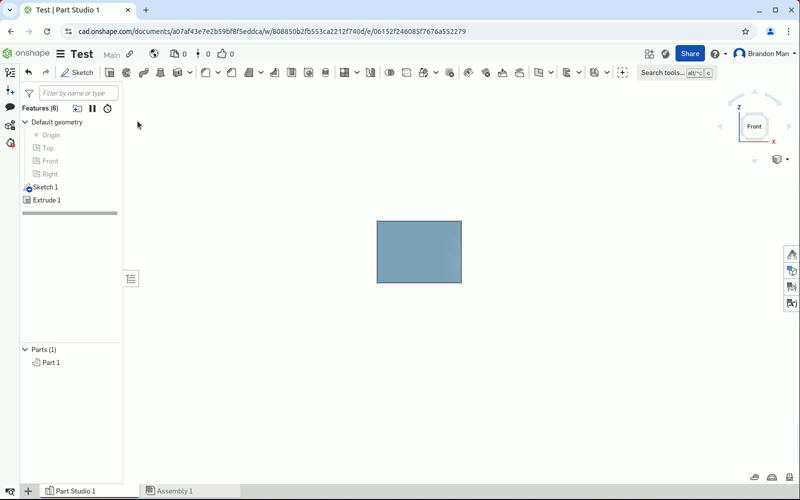
key(shift+h)
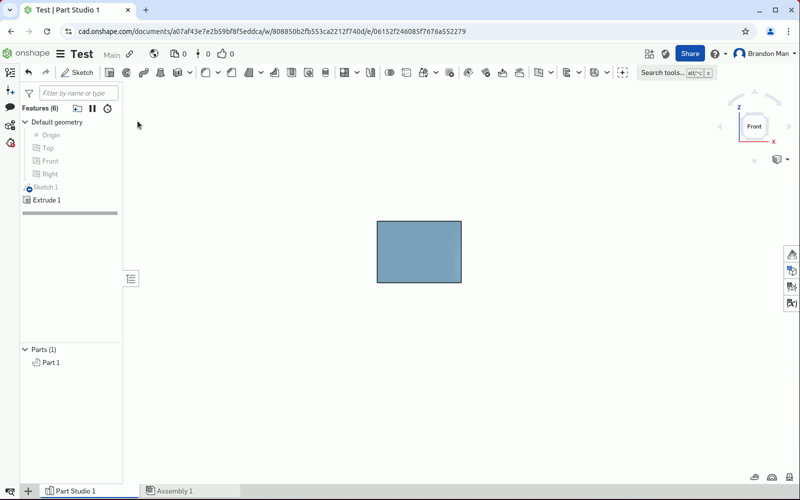
mouse_move(73, 189)
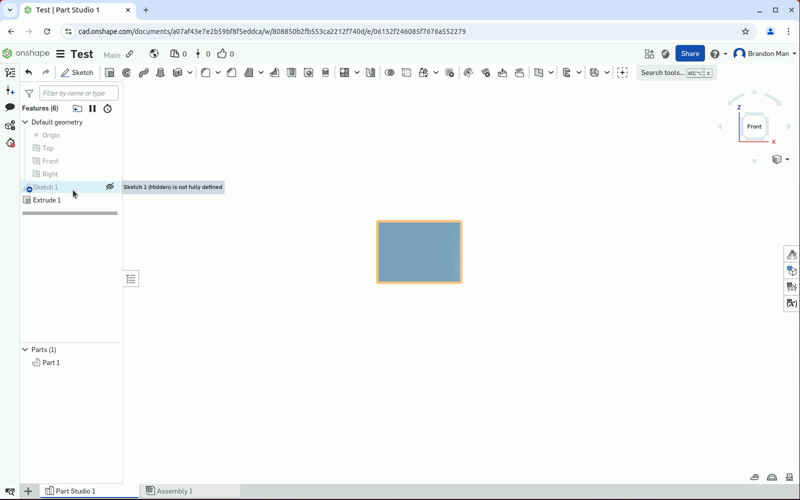
click(73, 189)
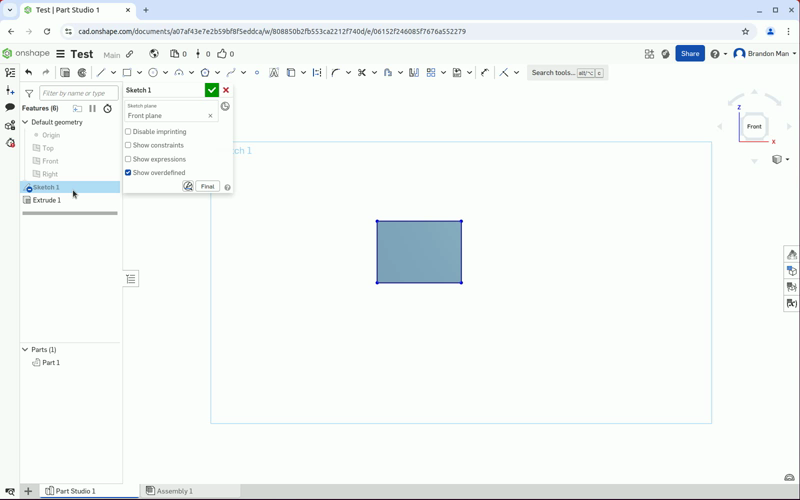
mouse_move(229, 92)
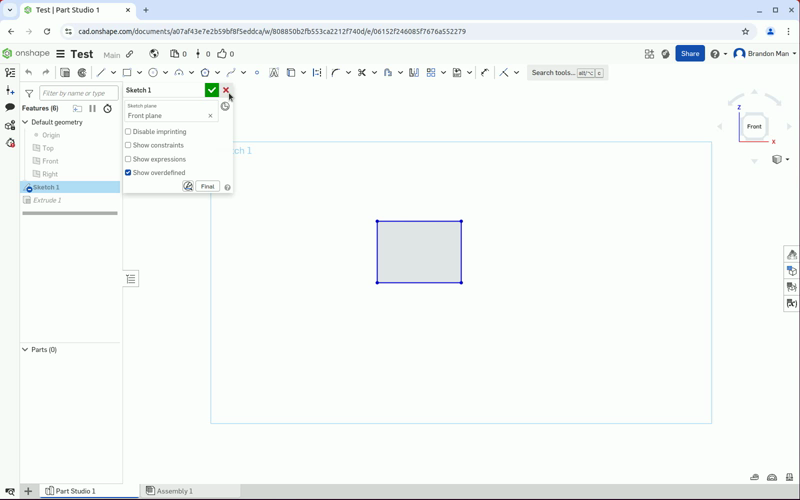
click(229, 92)
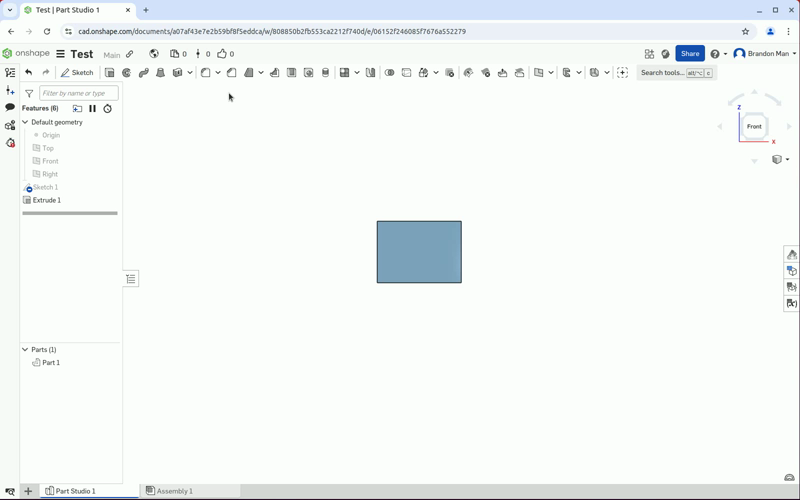
mouse_move(541, 75)
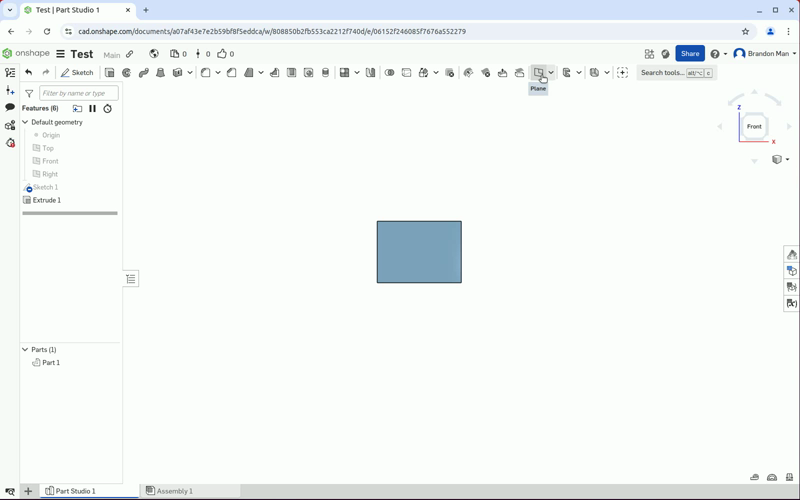
click(541, 75)
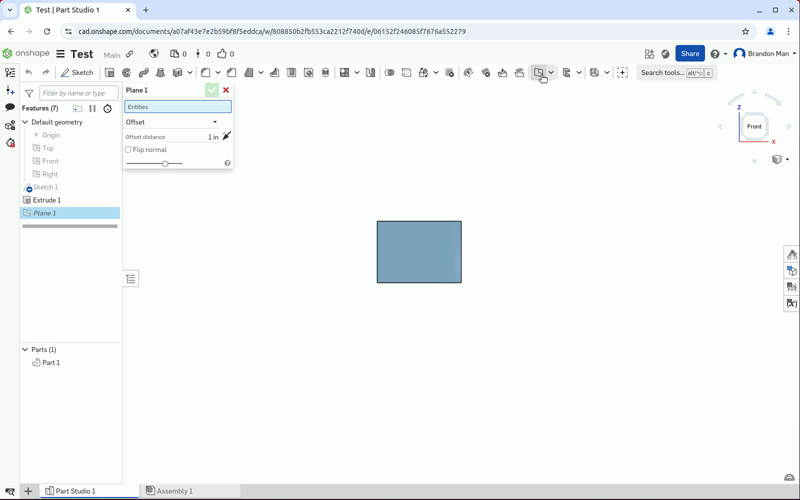
mouse_move(73, 163)
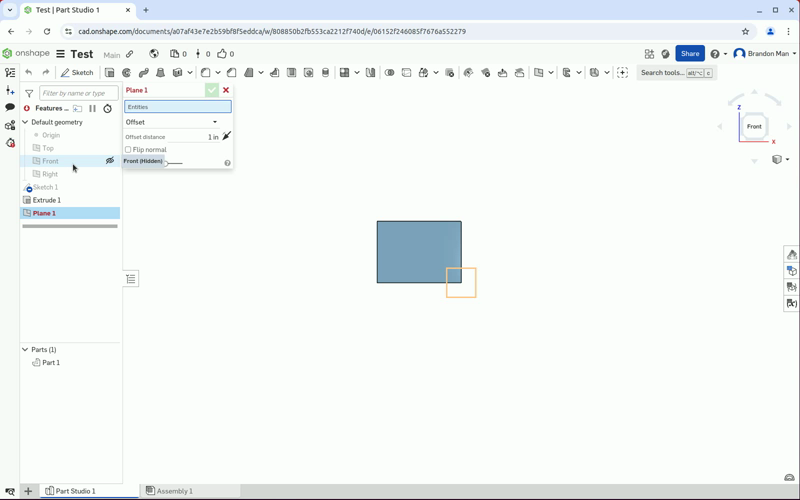
click(73, 163)
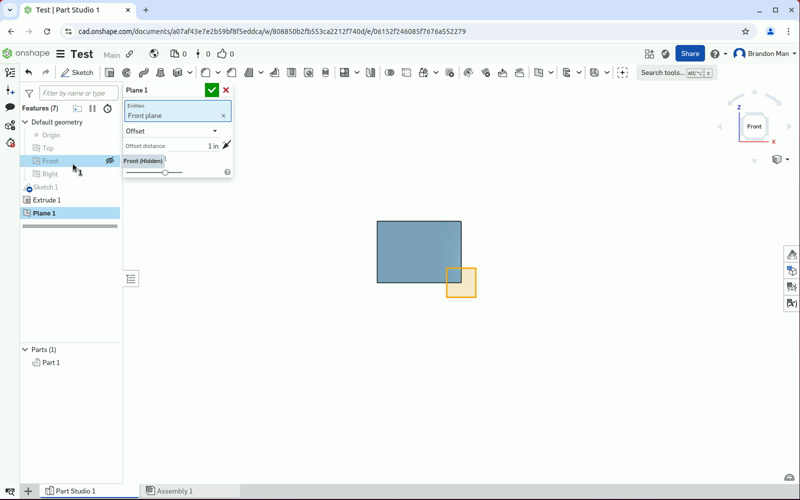
key(tab, 2)
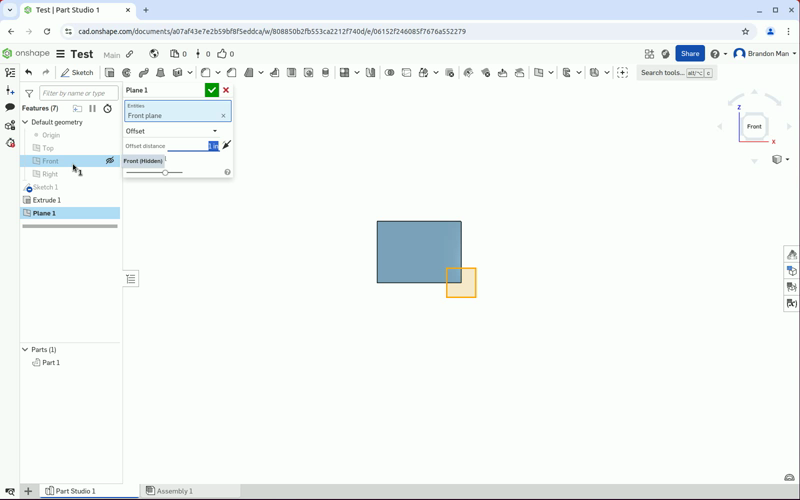
text(23.108)
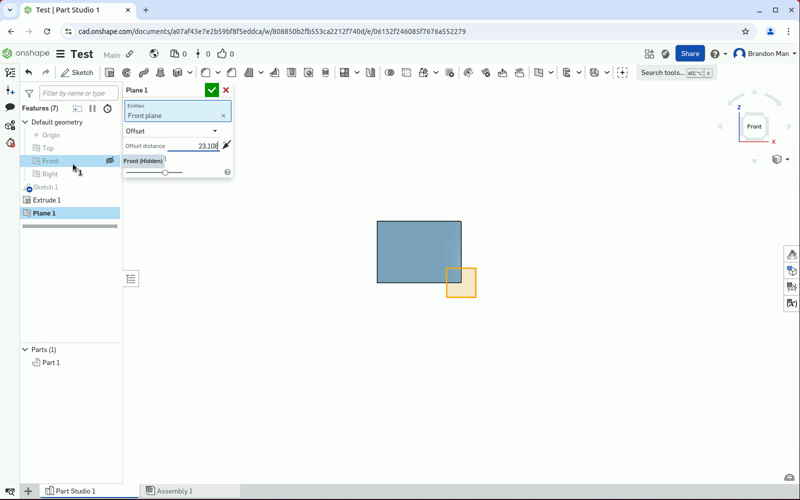
key(enter, 2)
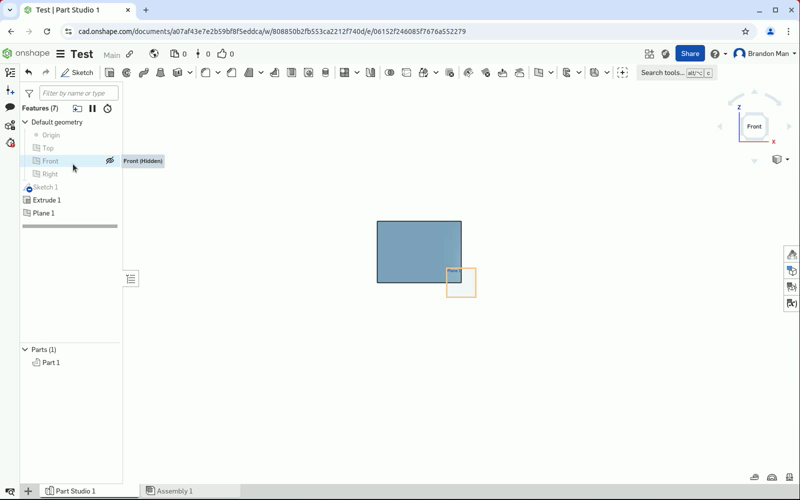
key(shift+s)
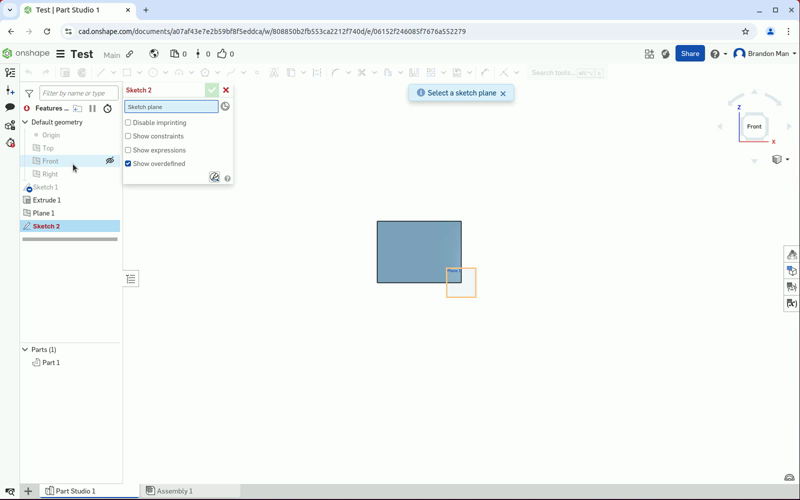
mouse_move(73, 215)
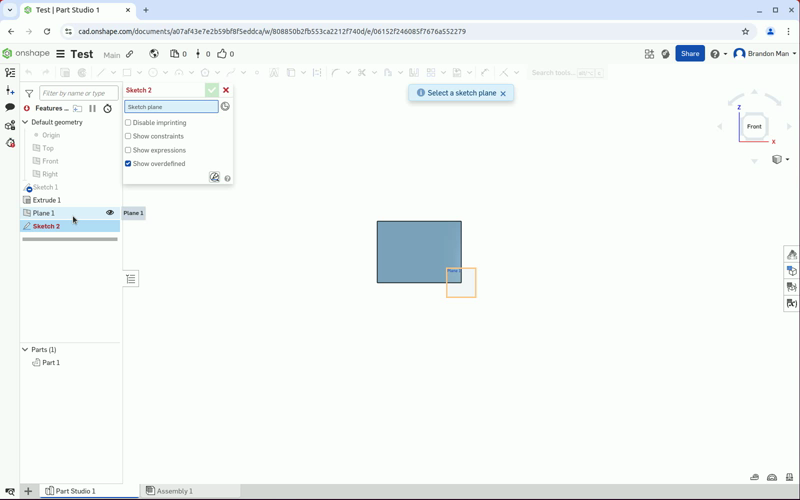
click(73, 215)
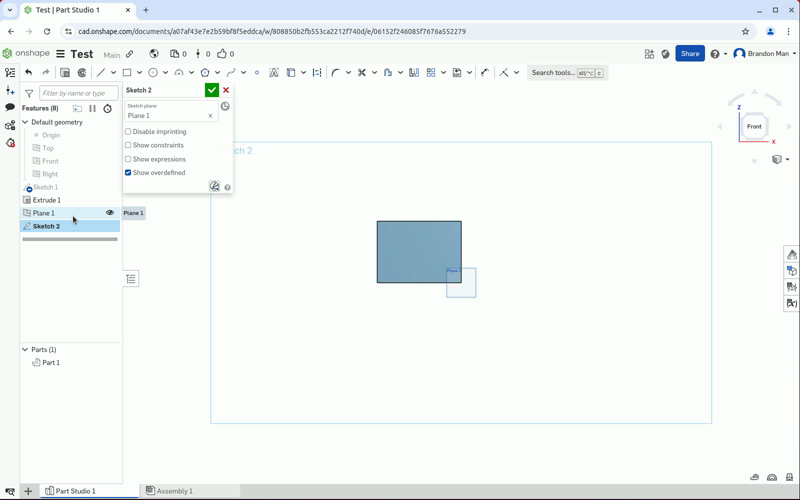
mouse_move(73, 352)
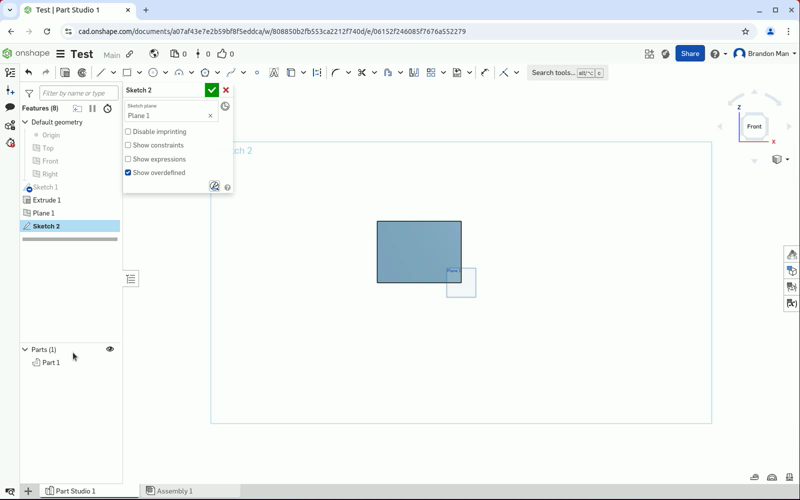
key(y)
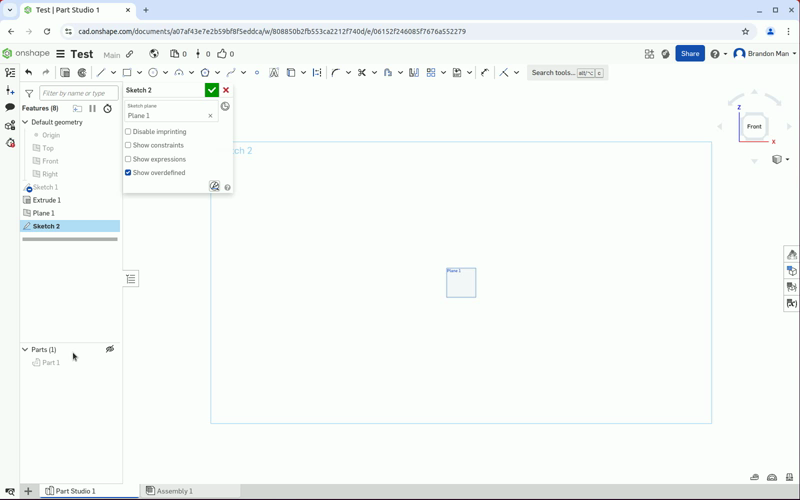
key(l)
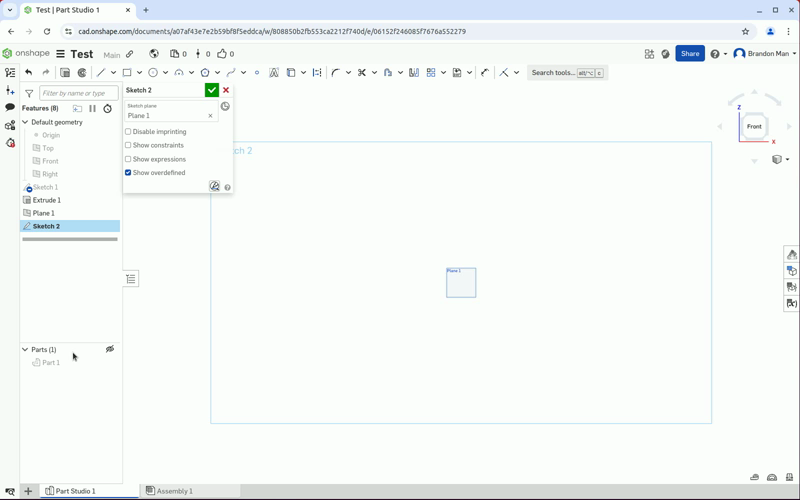
key_down(shift)
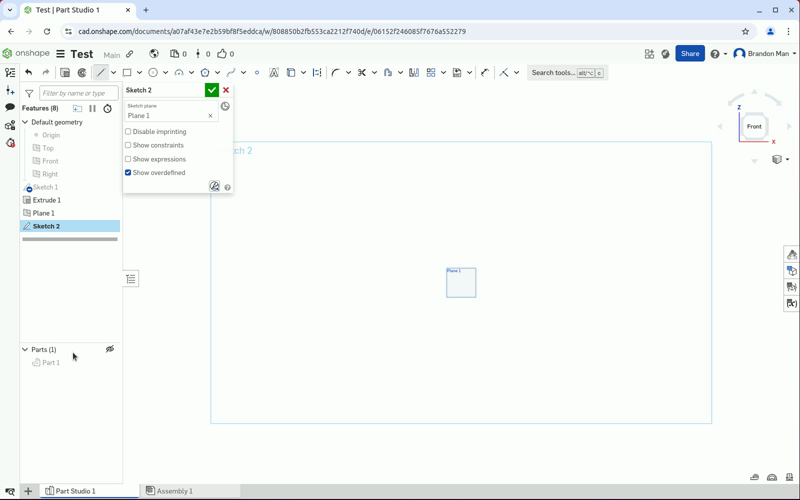
mouse_move(382, 276)
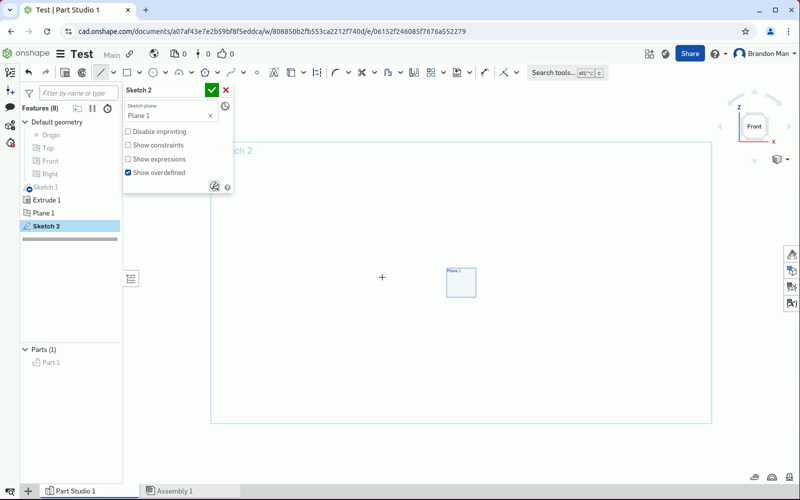
click(382, 276)
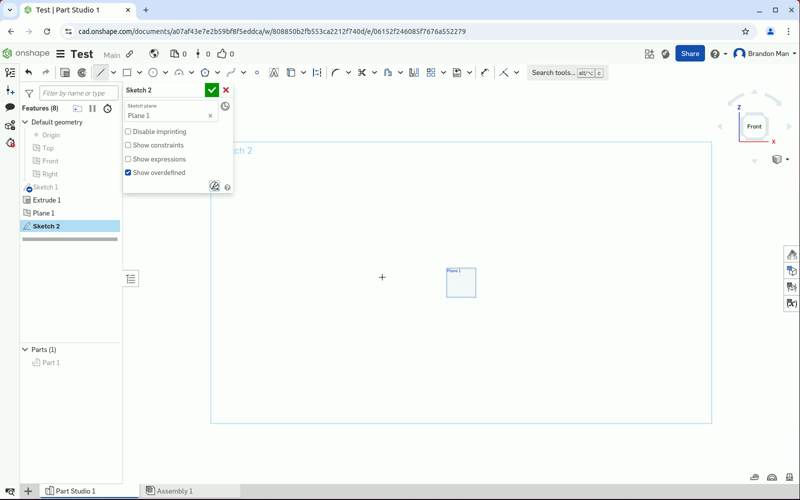
key_up(shift)
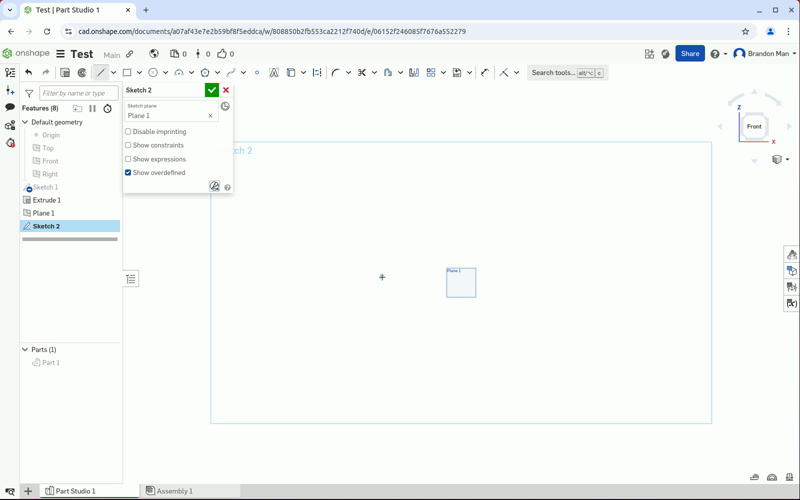
key_down(shift)
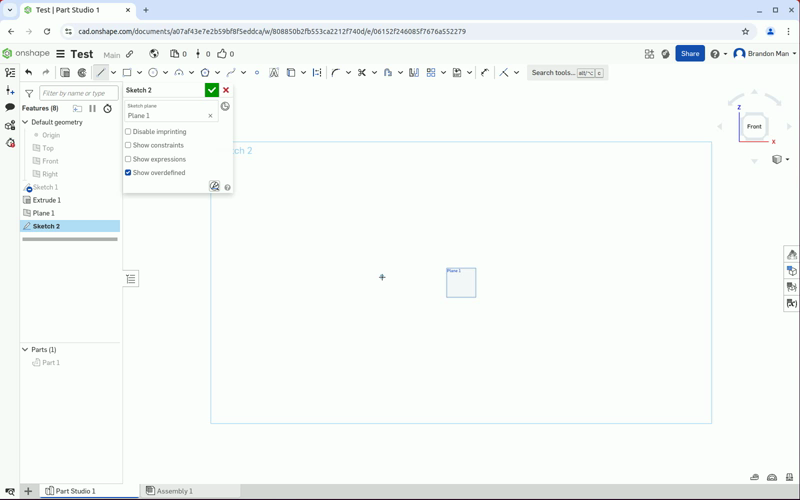
mouse_move(455, 277)
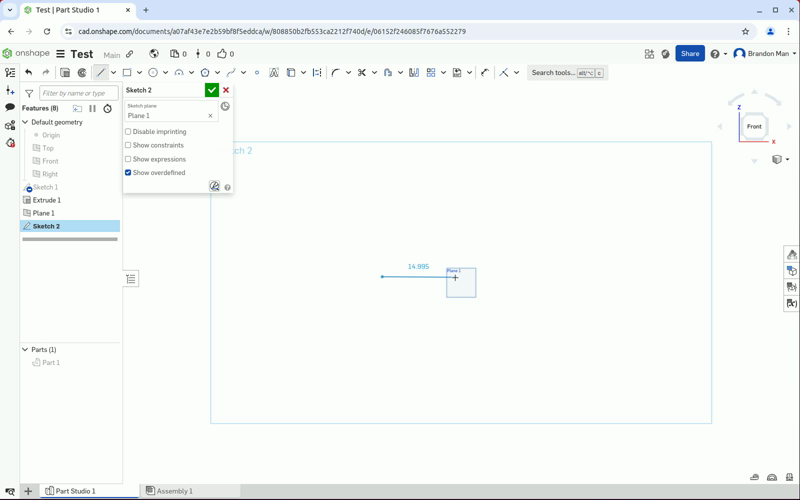
click(455, 277)
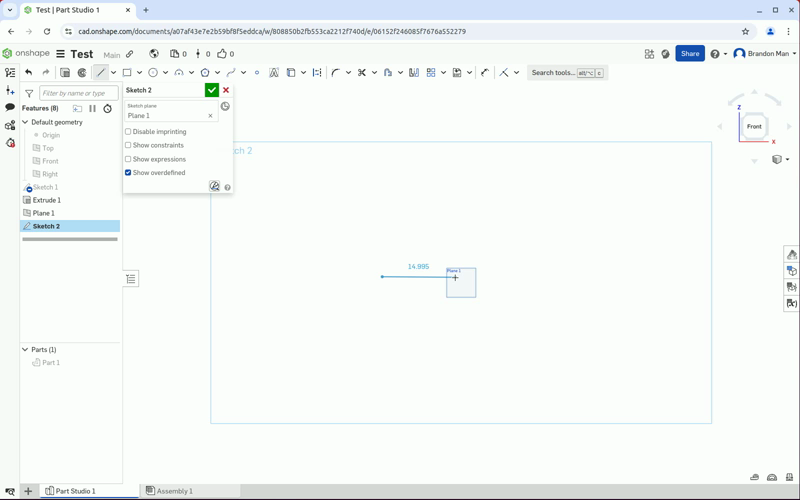
key_up(shift)
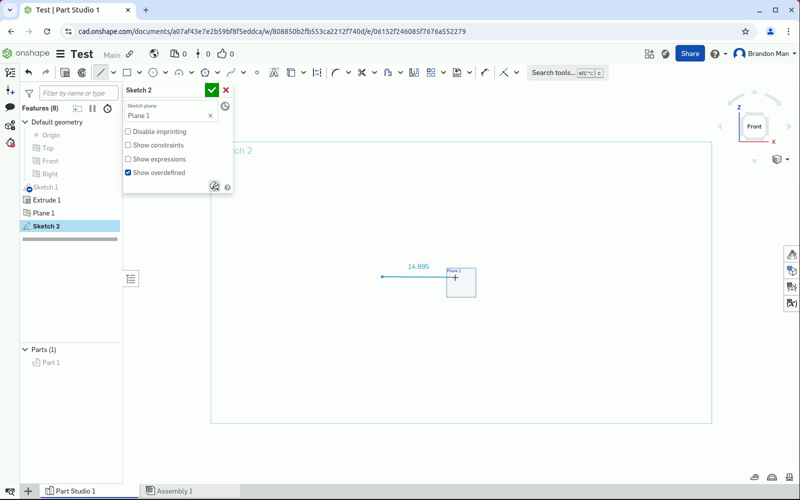
key_down(shift)
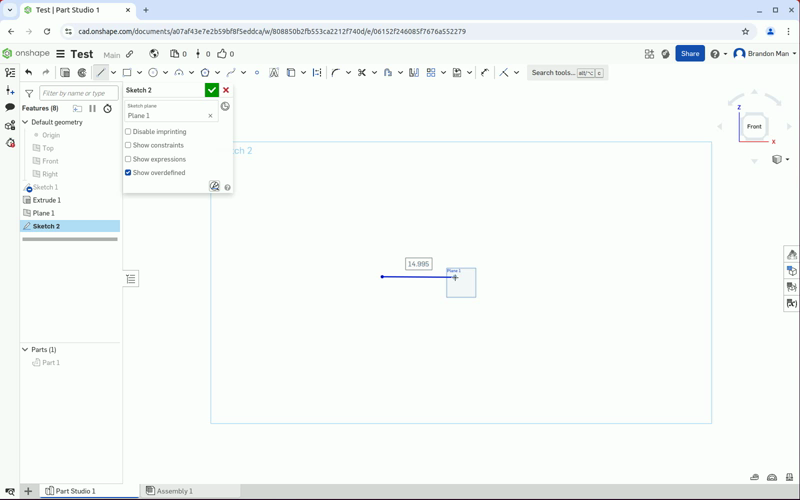
mouse_move(485, 277)
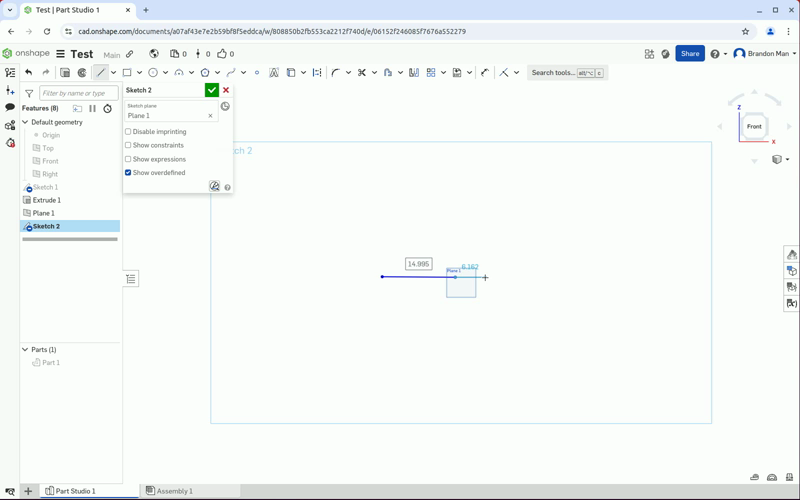
mouse_move(455, 224)
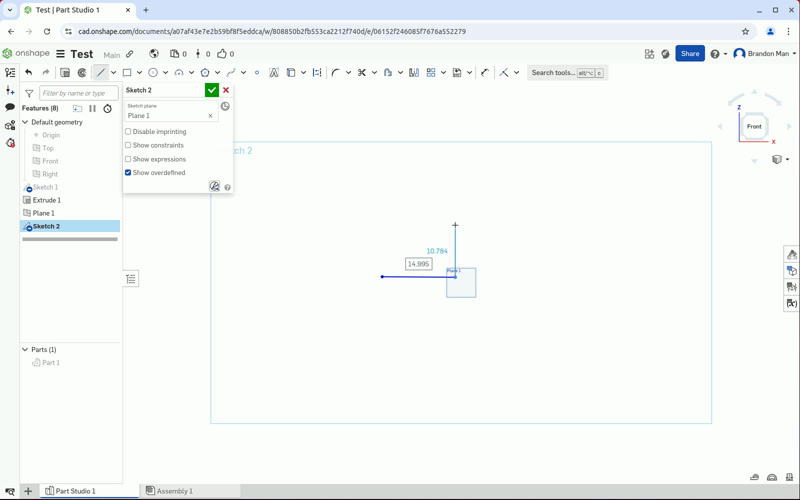
click(455, 224)
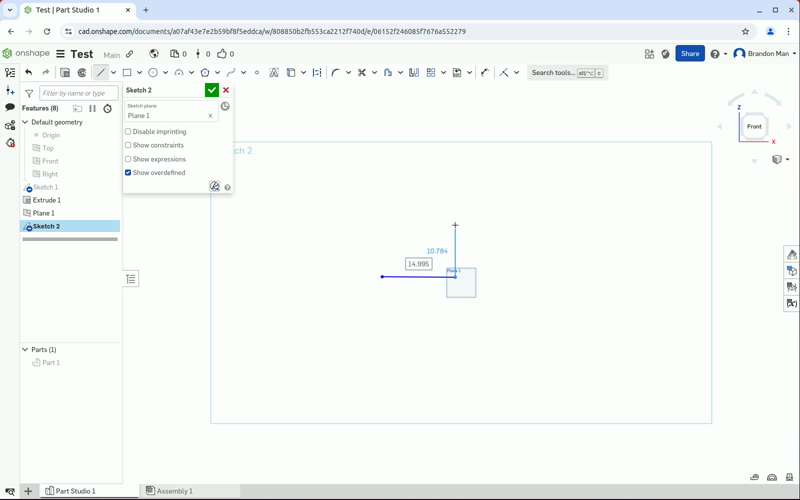
key_up(shift)
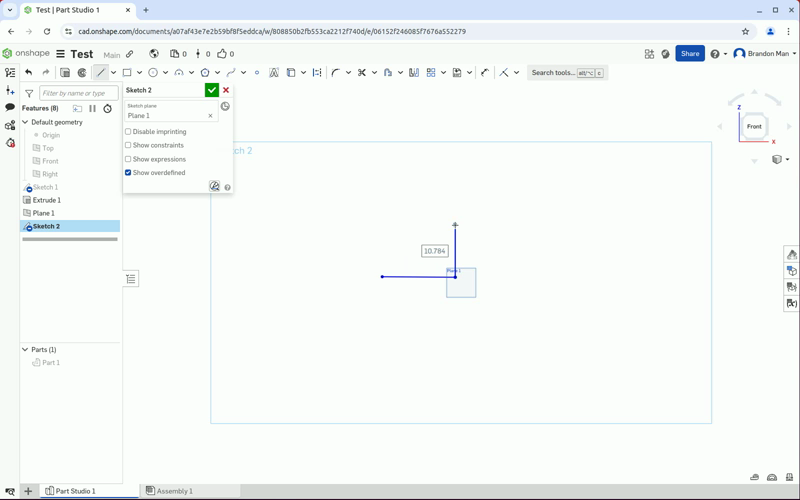
key_down(shift)
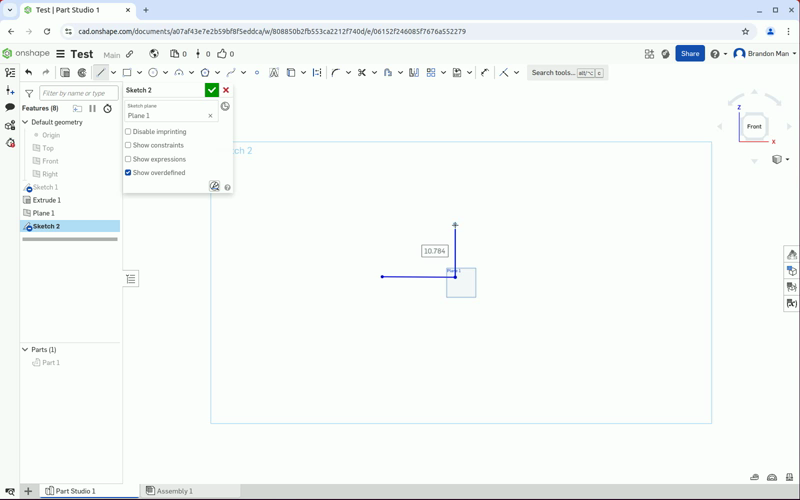
mouse_move(382, 224)
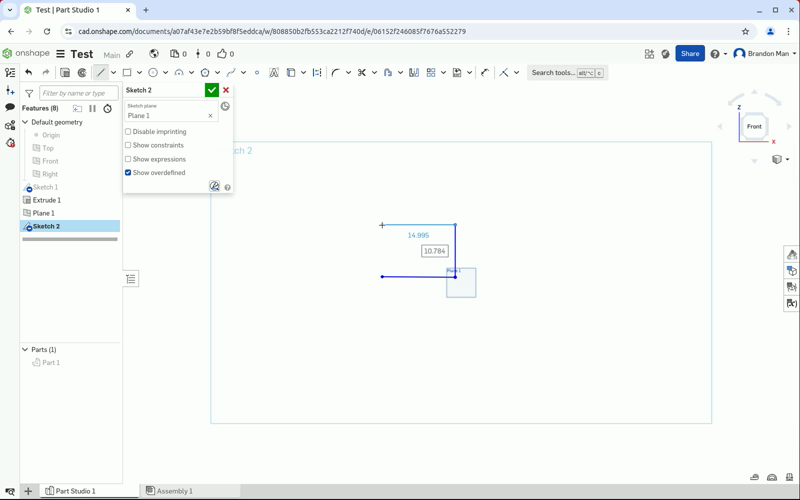
click(382, 224)
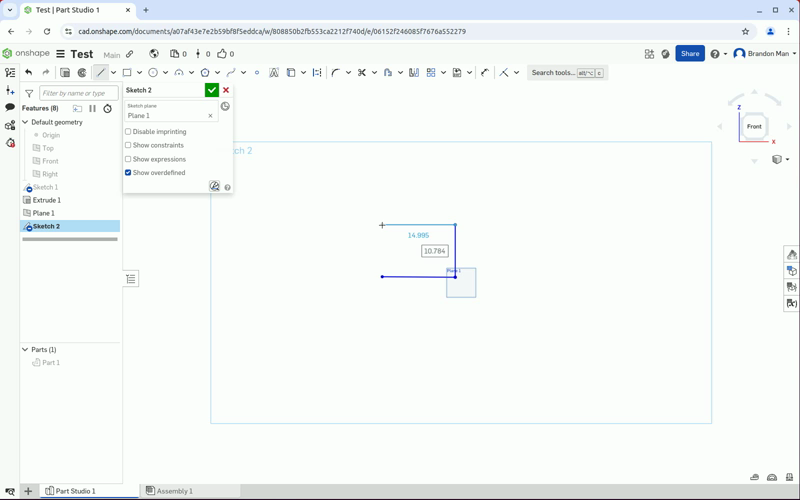
key_up(shift)
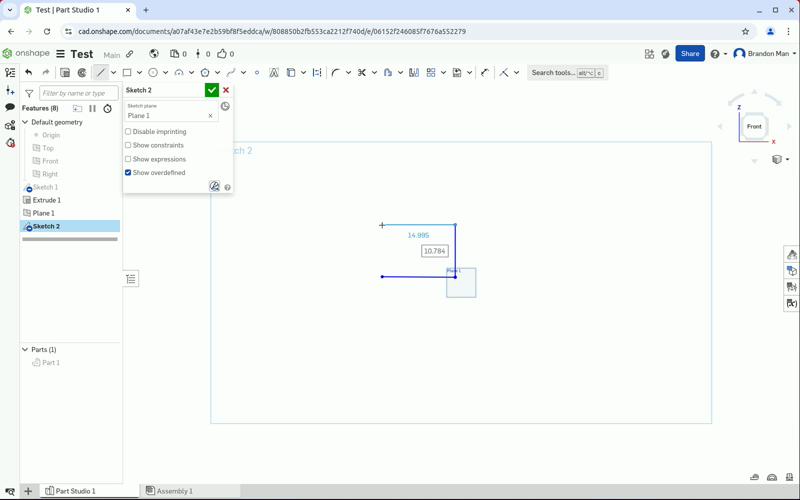
mouse_move(412, 224)
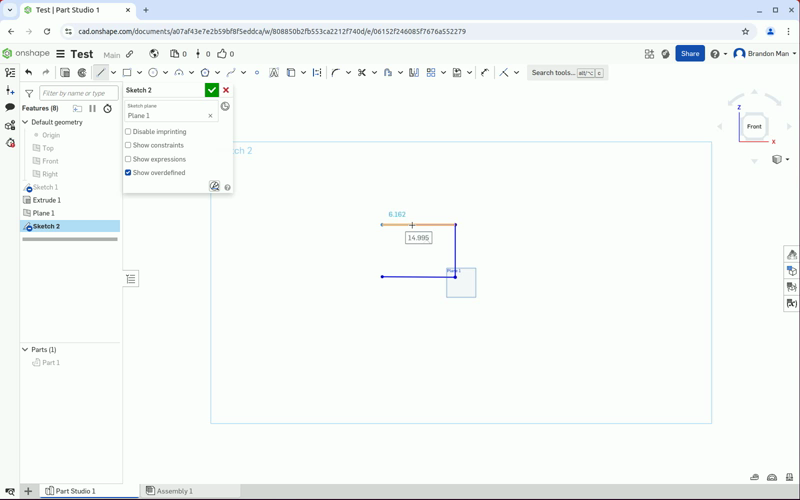
key_down(shift)
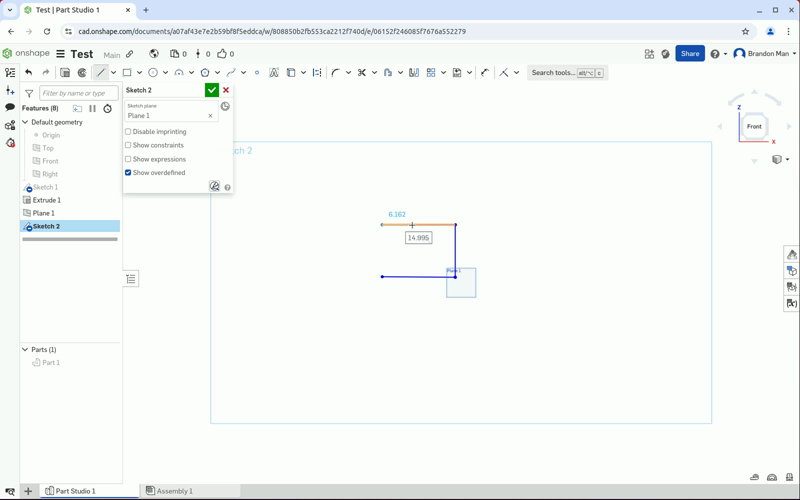
mouse_move(382, 276)
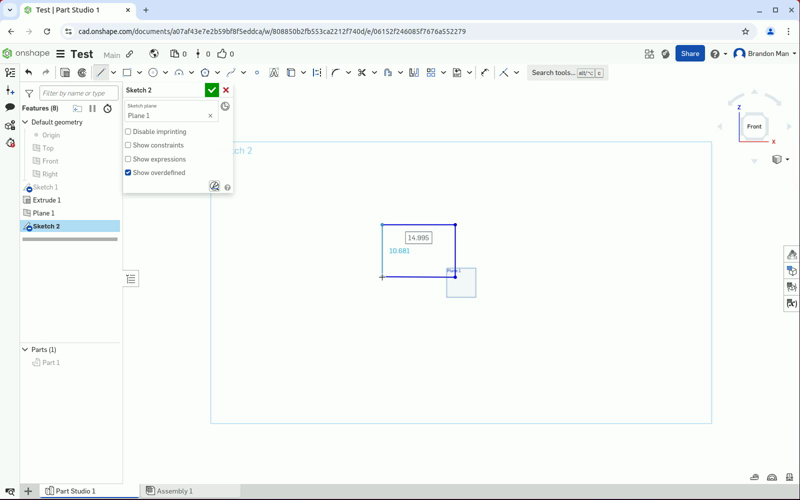
key_up(shift)
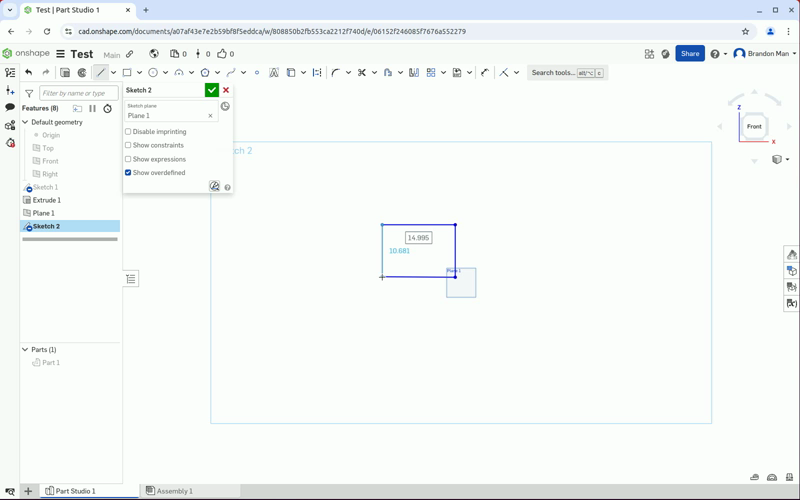
click(382, 276)
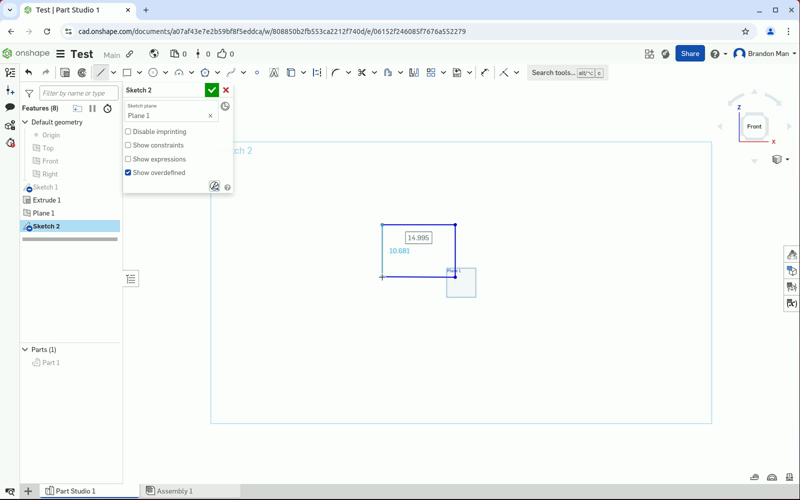
key(esc)
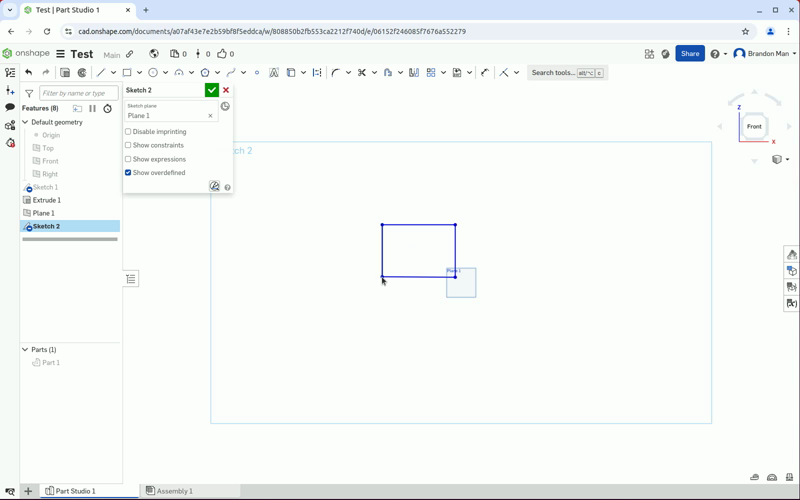
mouse_move(443, 243)
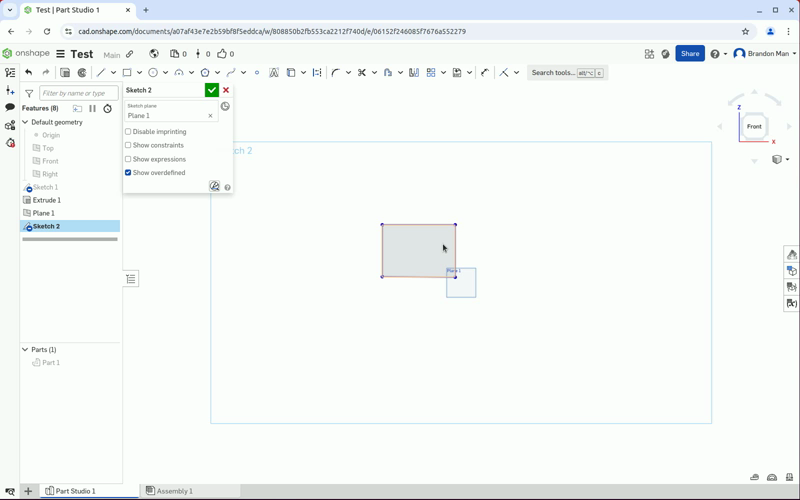
click(443, 243)
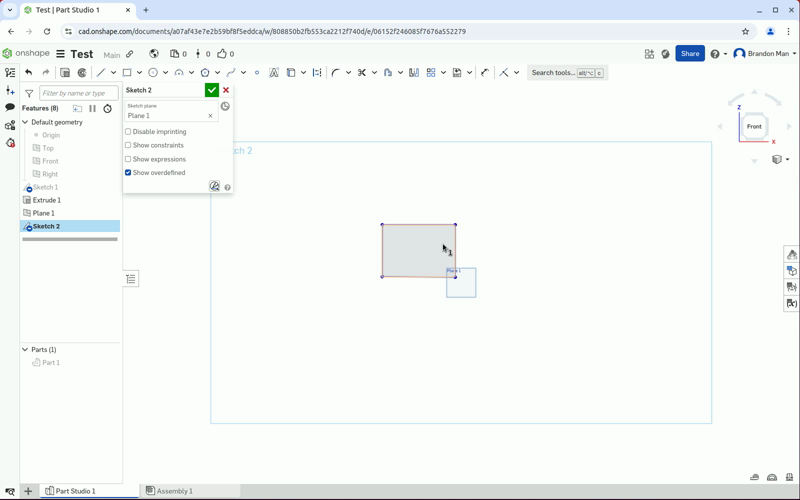
mouse_move(73, 352)
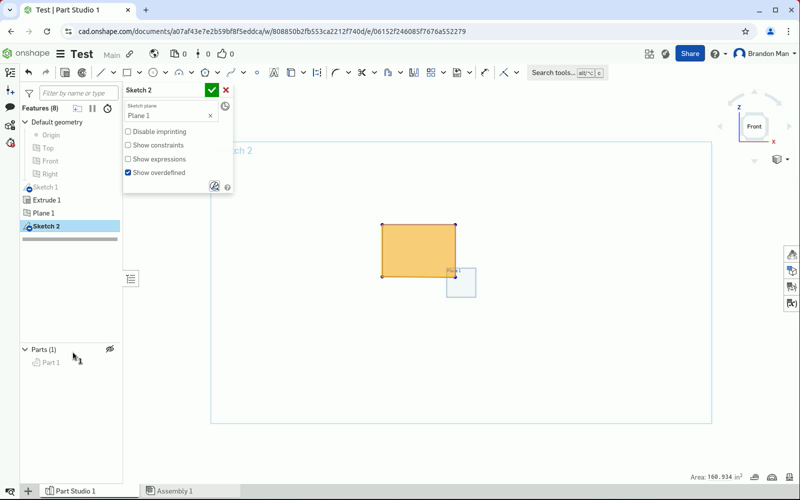
key(shift+y)
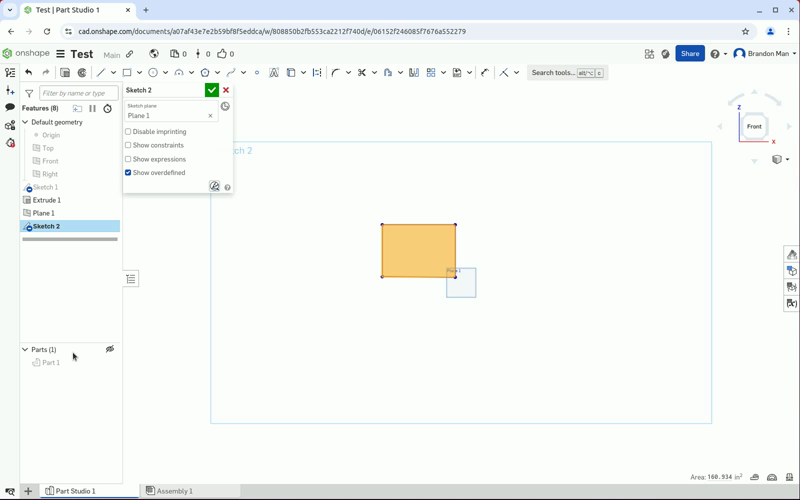
key(shift+e)
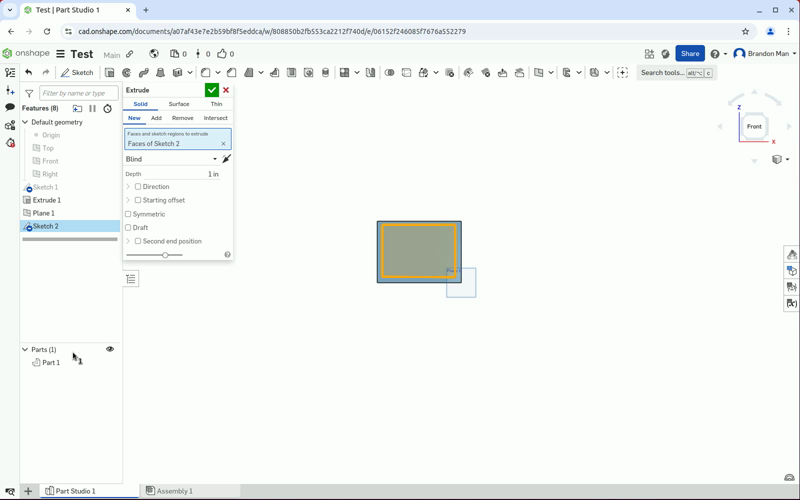
mouse_move(143, 106)
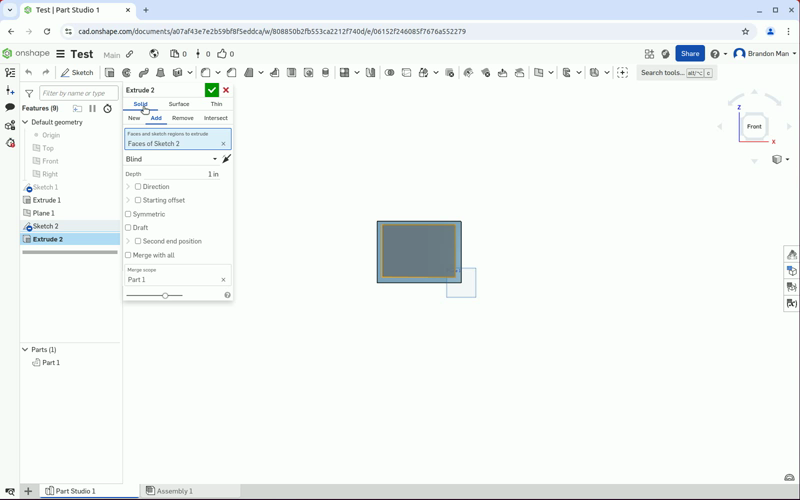
click(143, 106)
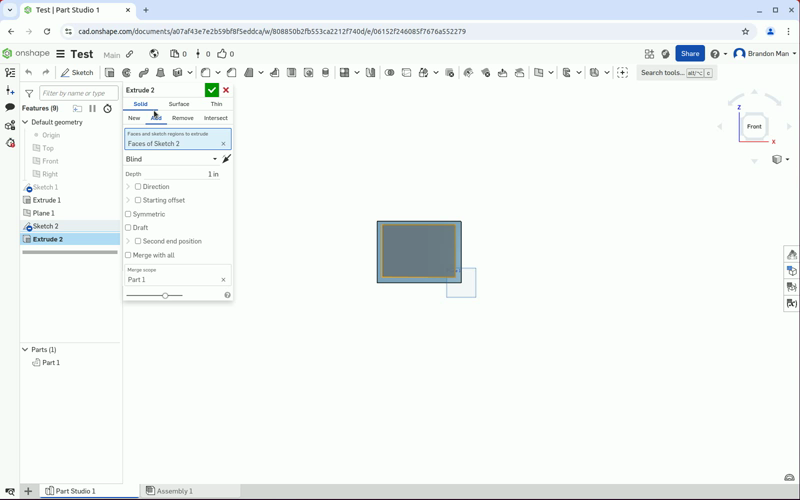
mouse_move(186, 120)
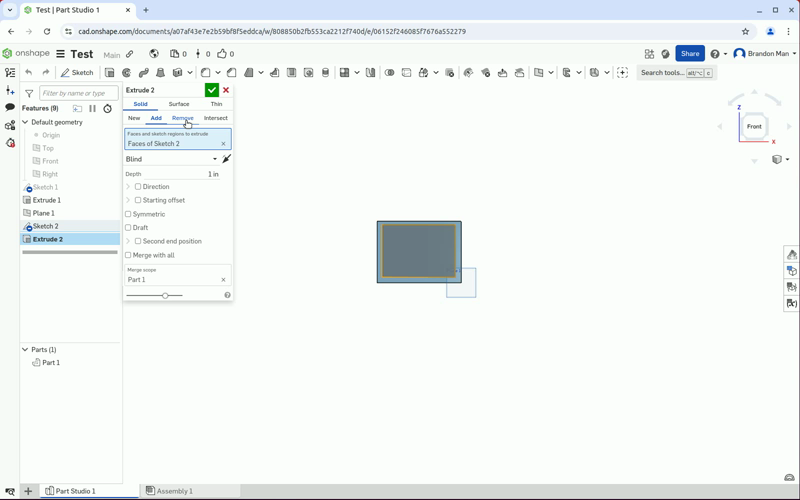
click(186, 120)
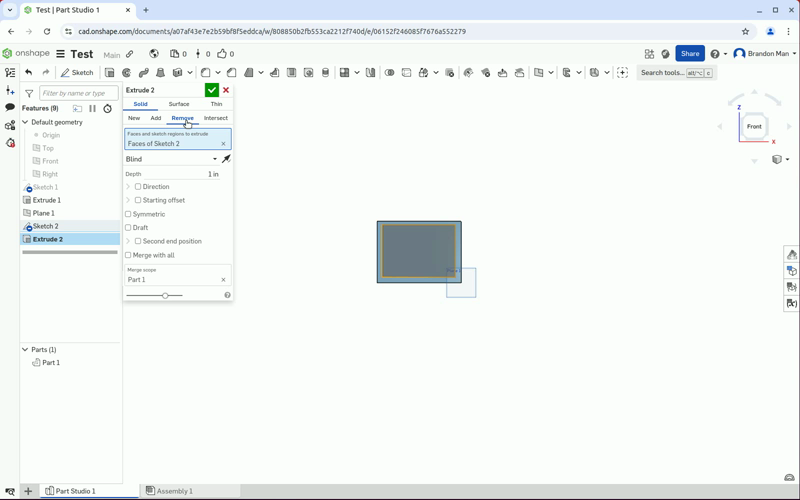
key(tab, 4)
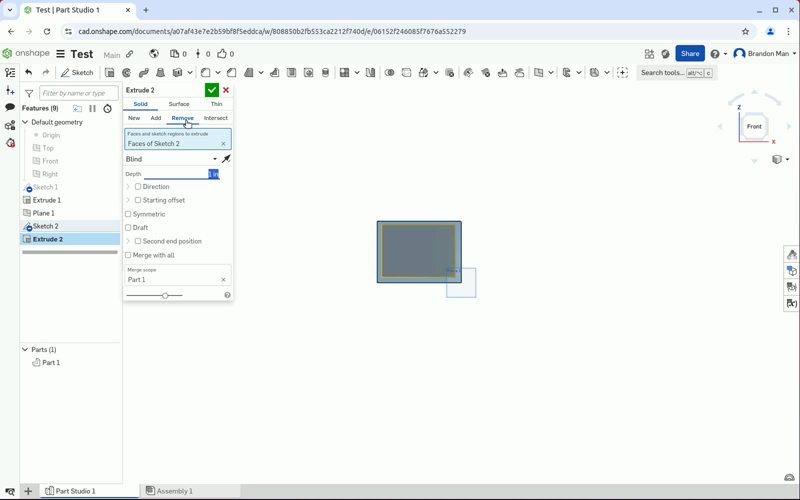
text(12.036)
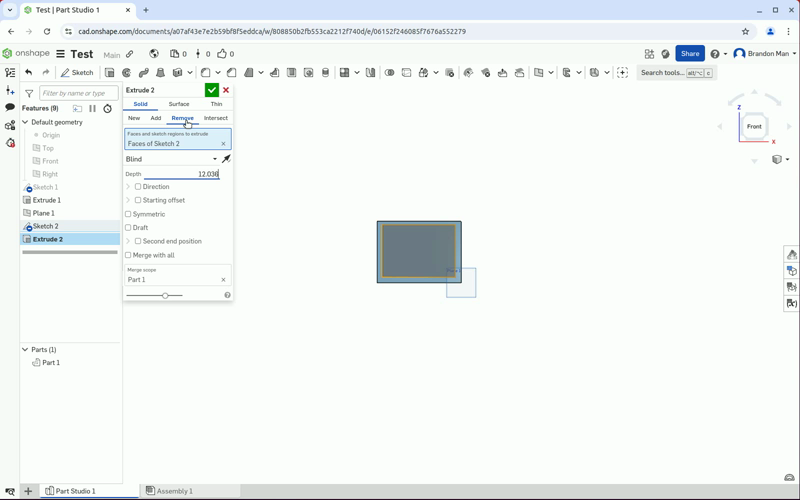
key(tab, 6)
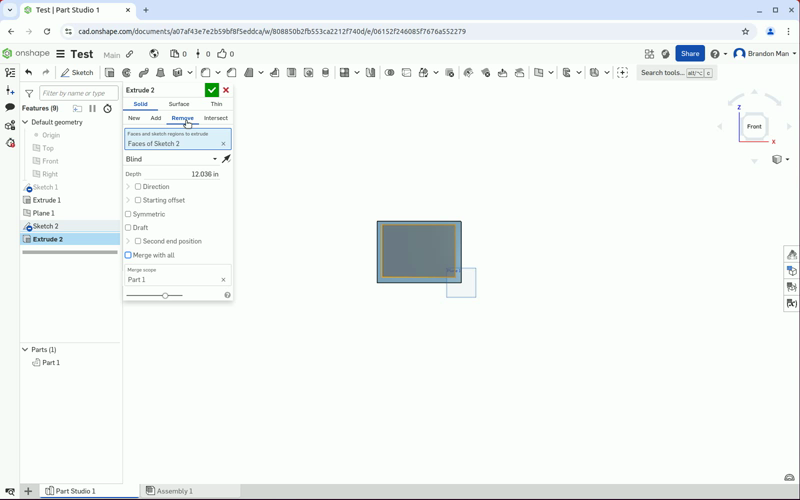
key(space)
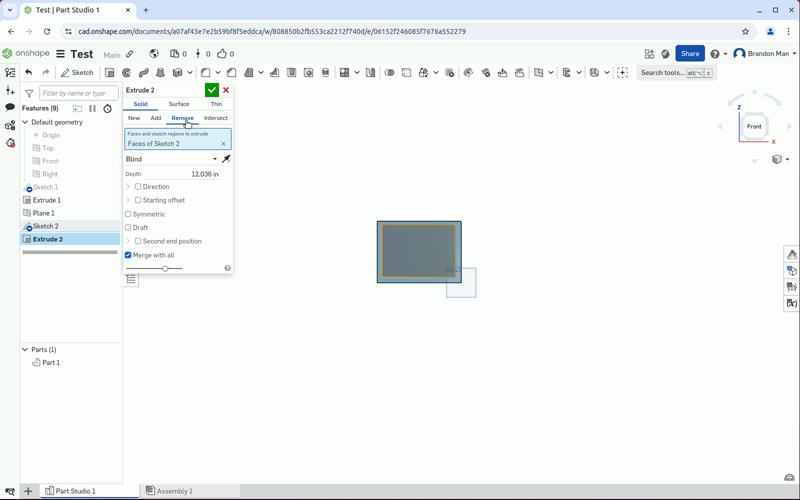
key(enter)
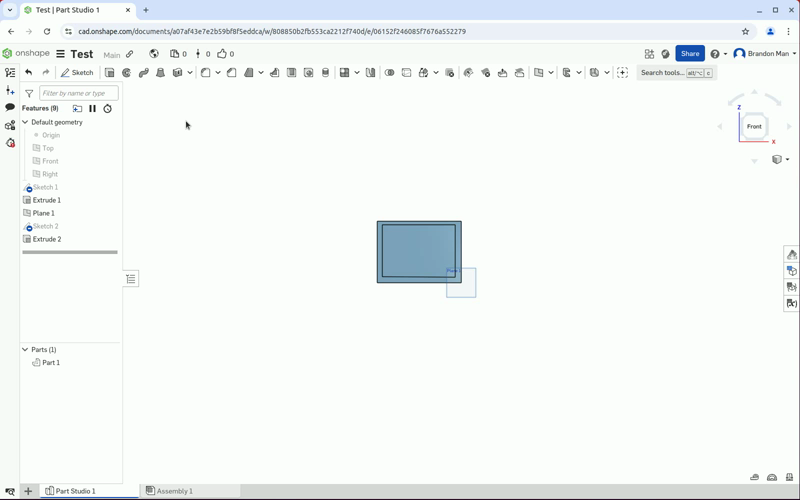
key(shift+h)
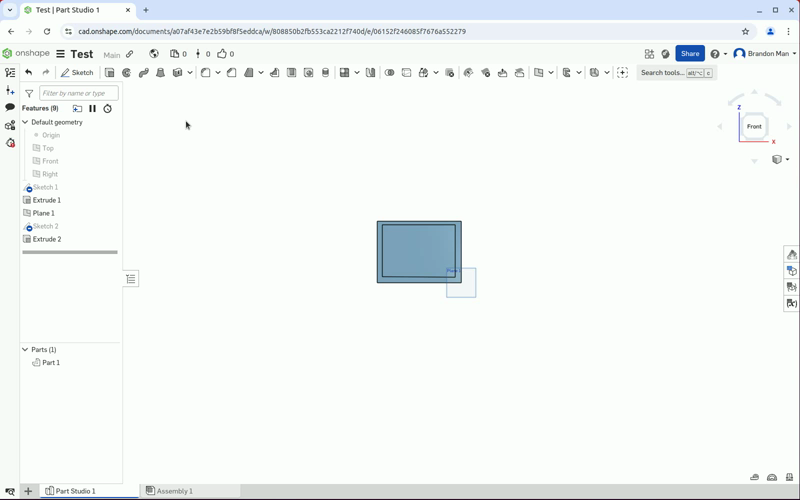
key(shift+h)
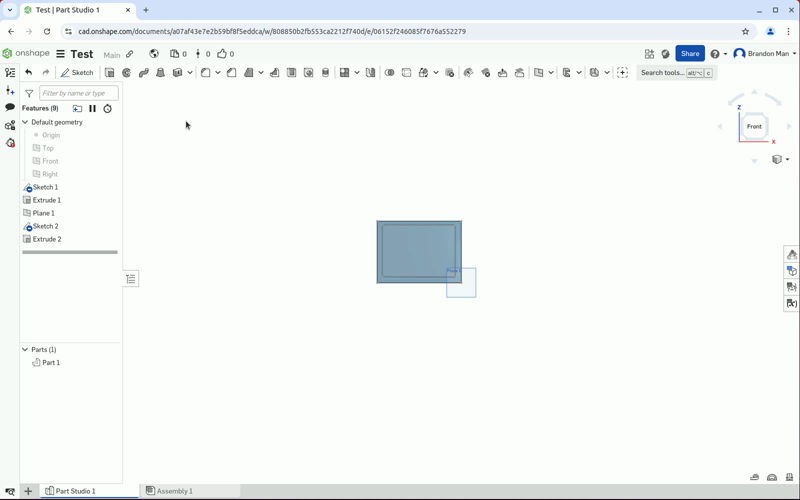
key(shift+7)
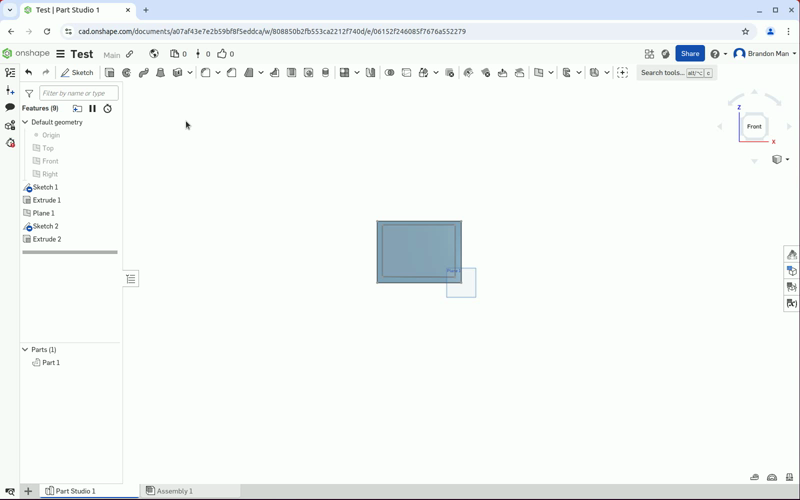
key(left, 2)
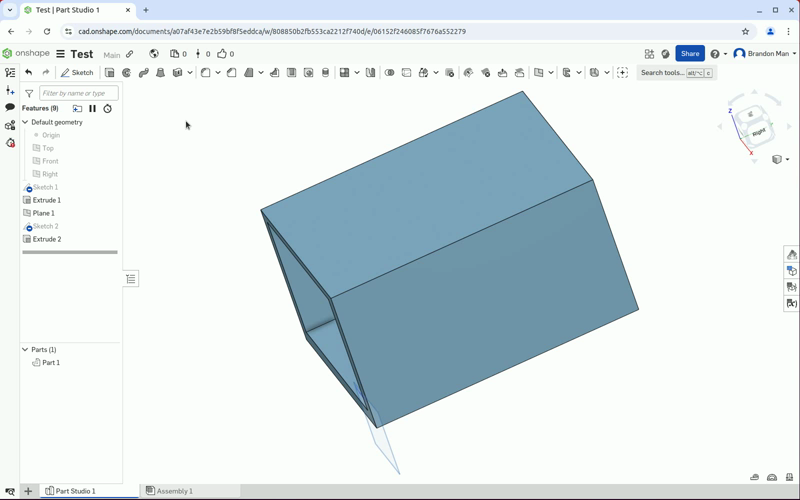
key(down, 2)
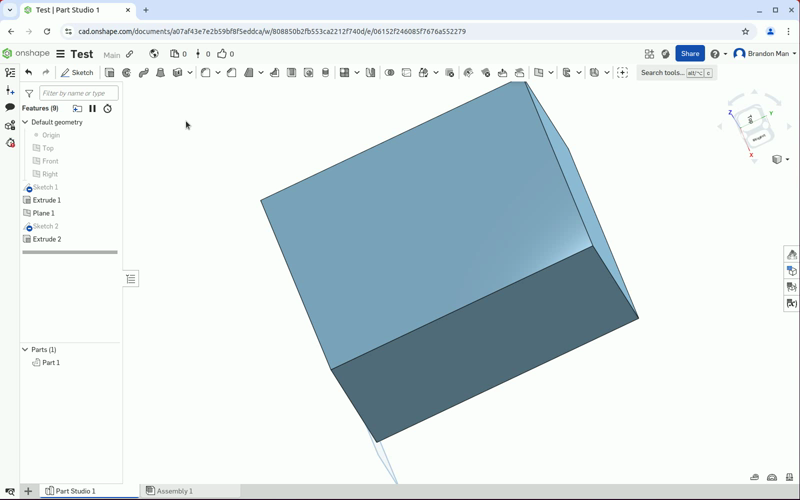
key(up, 2)
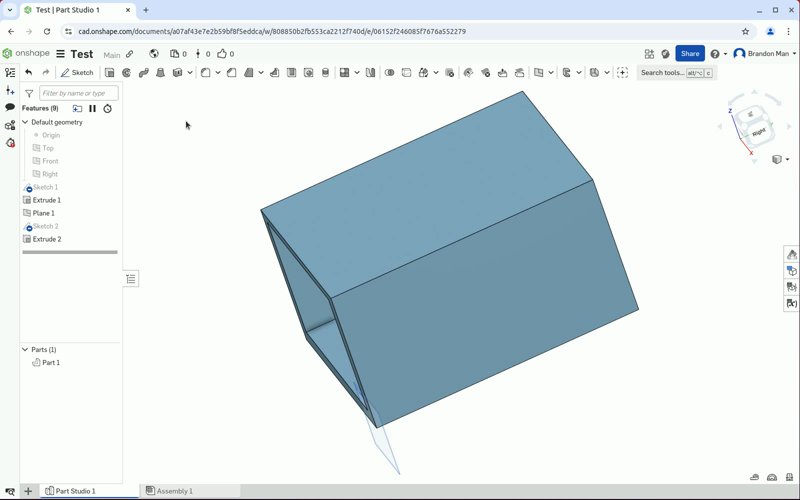
key(right, 2)
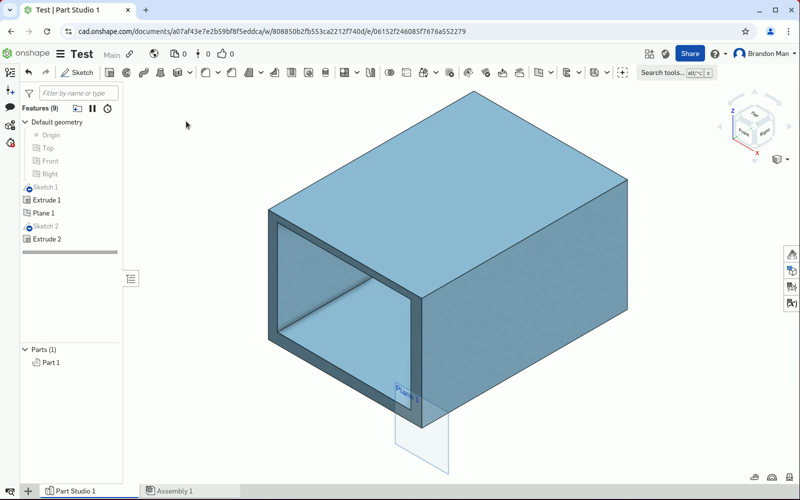
mouse_move(73, 189)
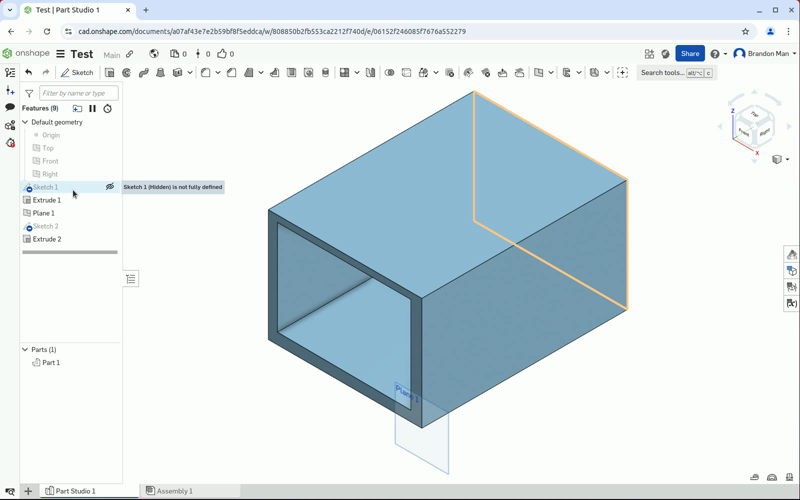
click(73, 189)